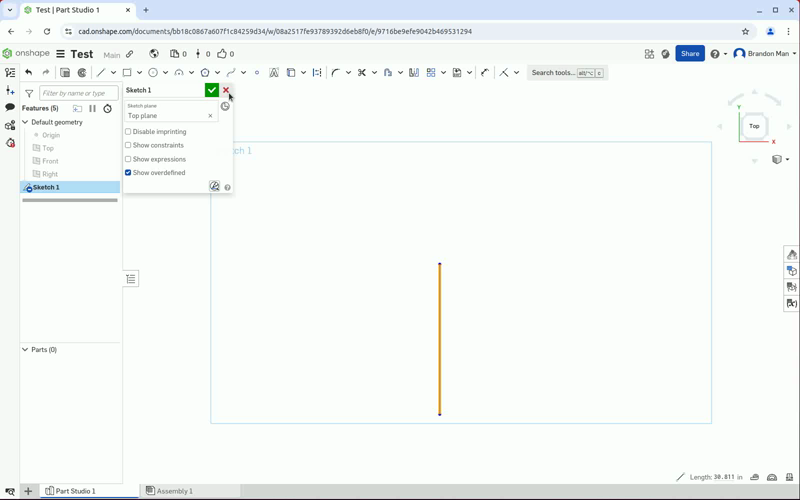
key(shift+h)
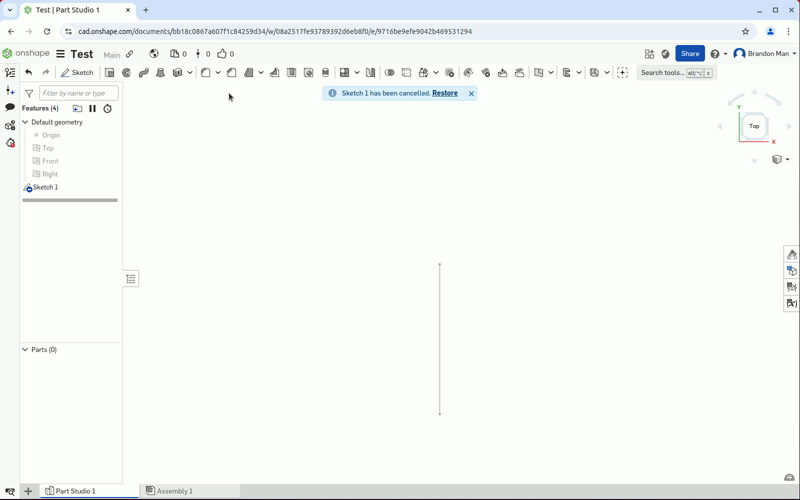
mouse_move(73, 352)
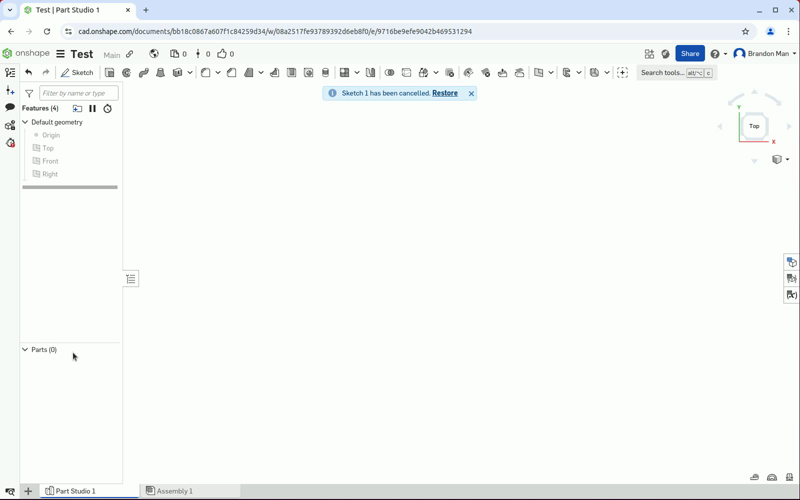
key(y)
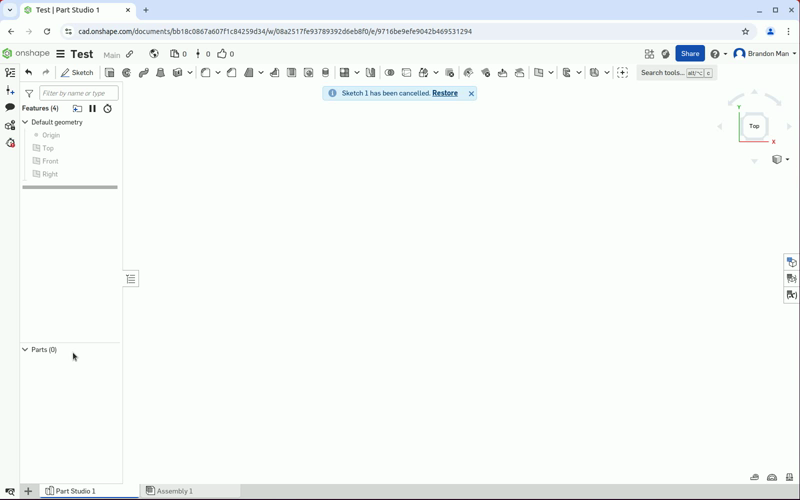
key(shift+p)
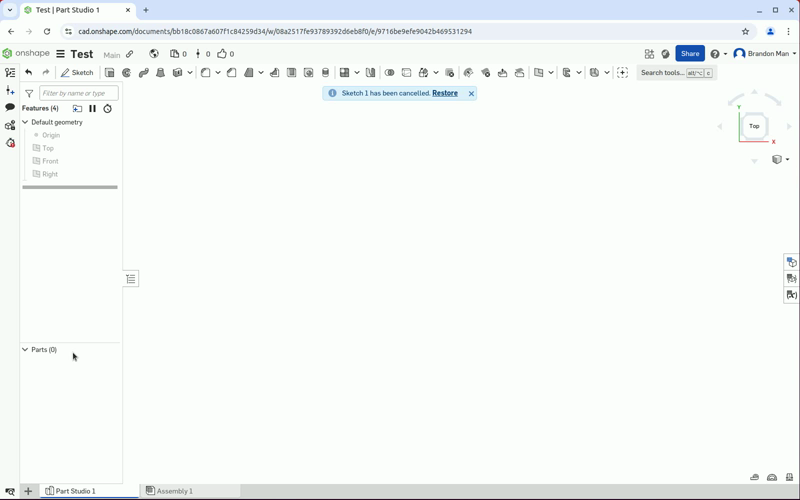
key(space)
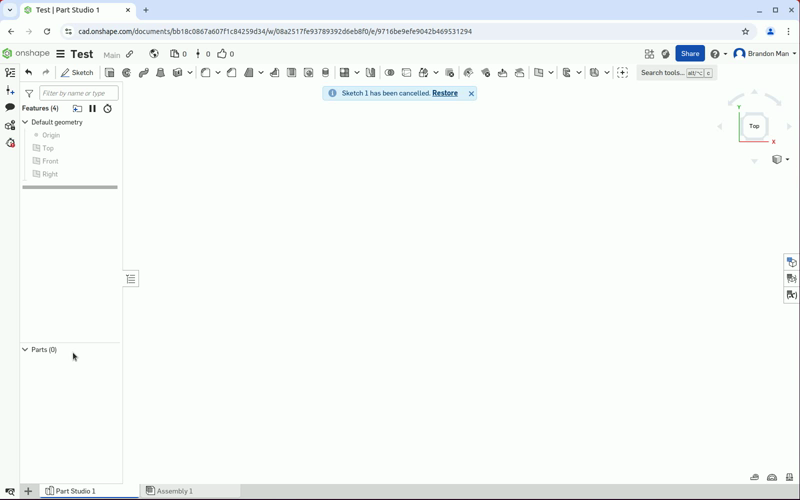
key_down(shift)
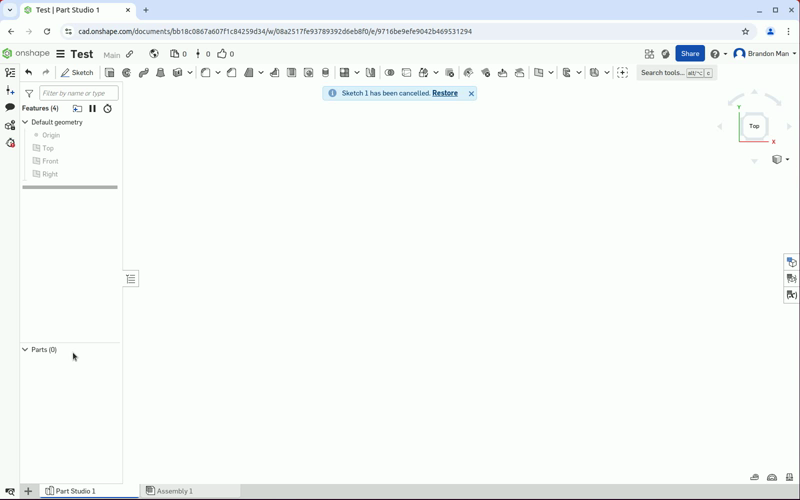
key(up)
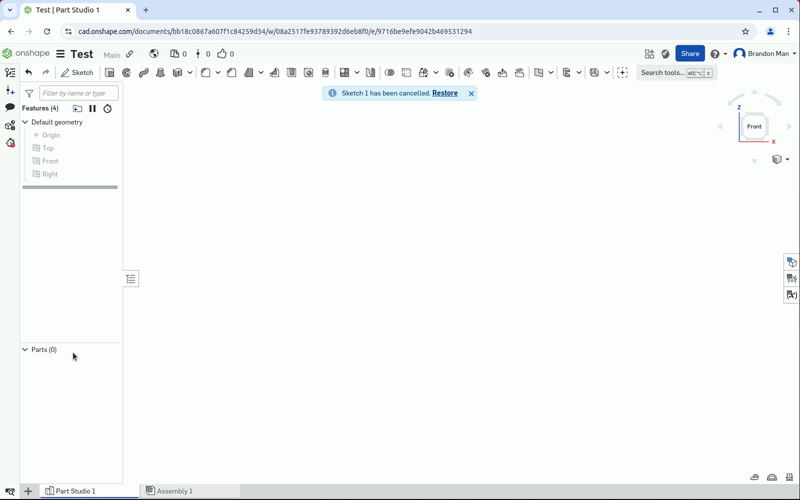
key_up(shift)
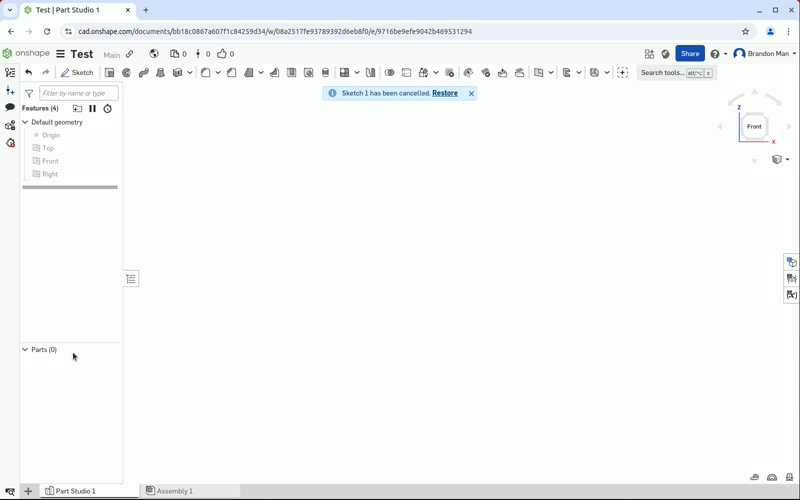
mouse_move(73, 352)
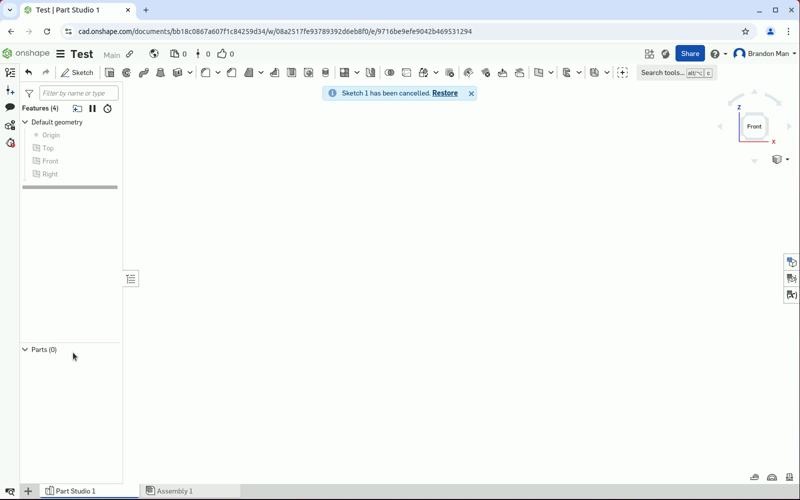
key(shift+y)
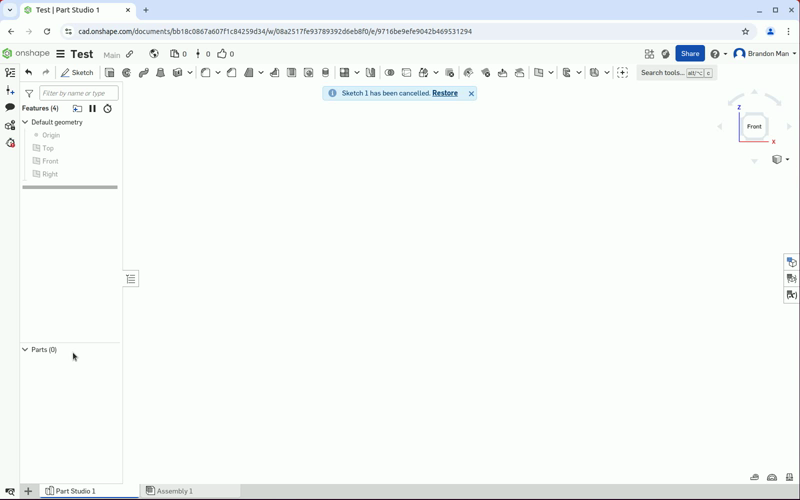
key(shift+s)
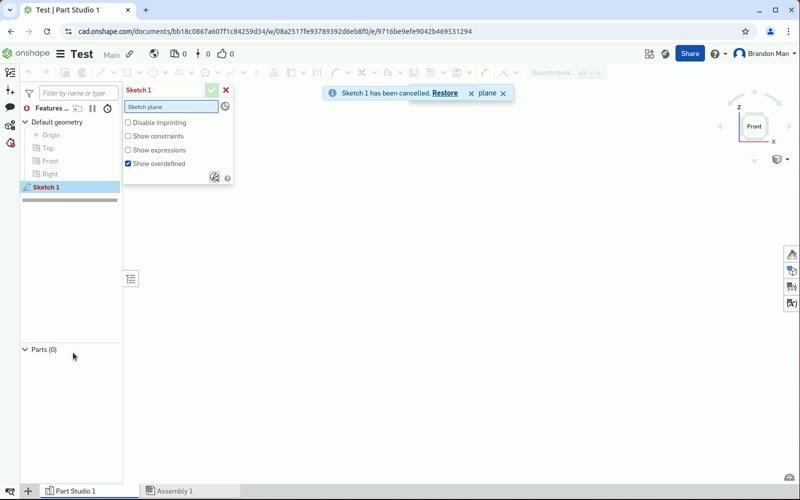
mouse_move(73, 163)
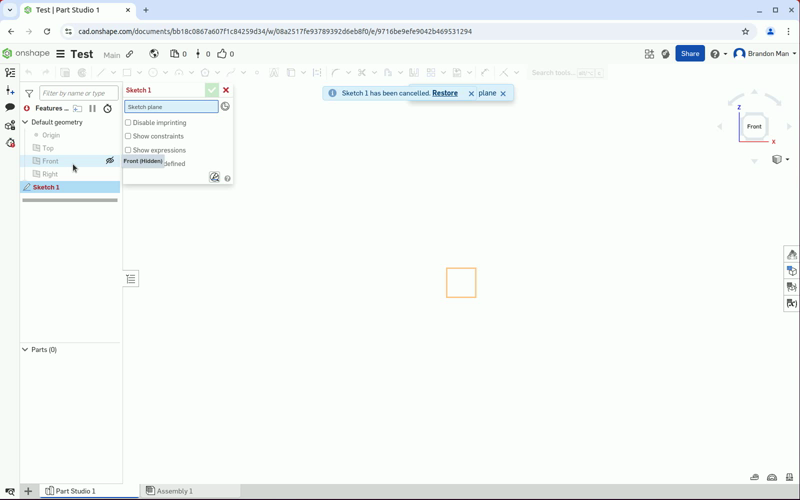
click(73, 163)
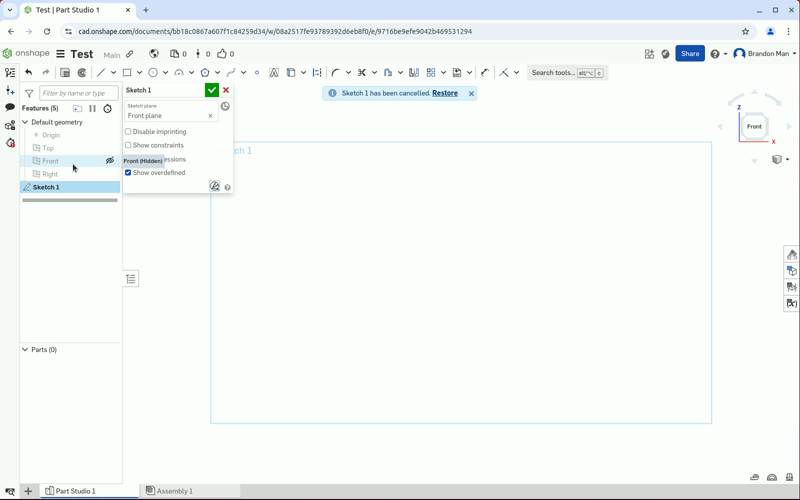
mouse_move(73, 352)
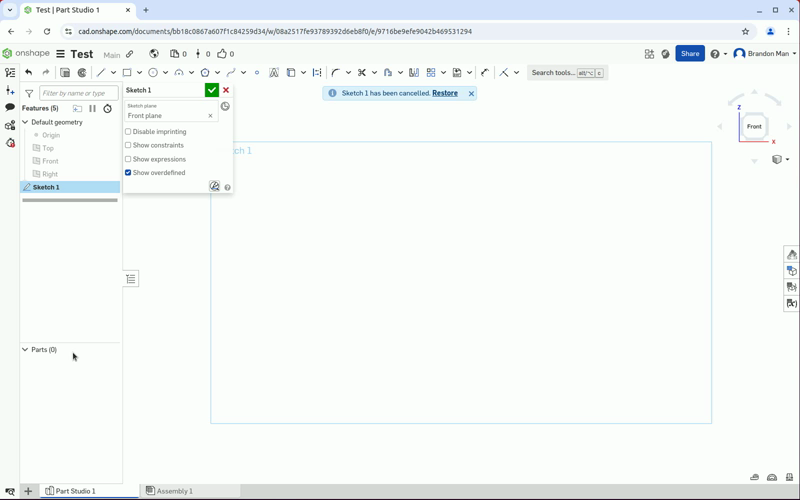
key(y)
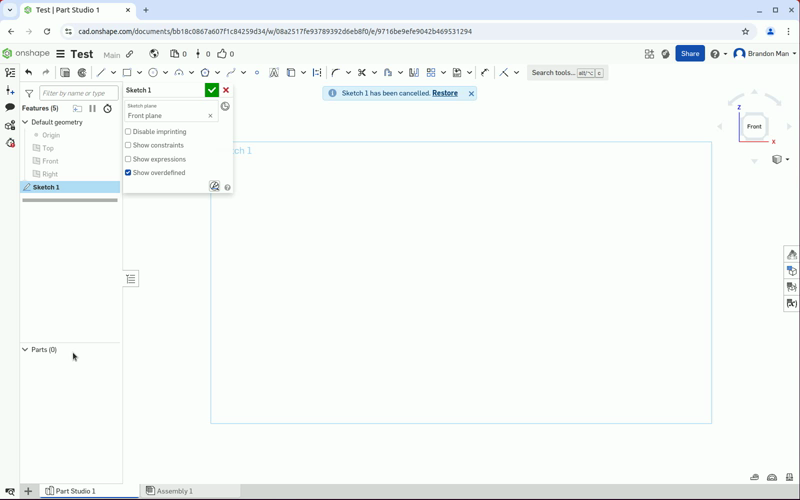
key(l)
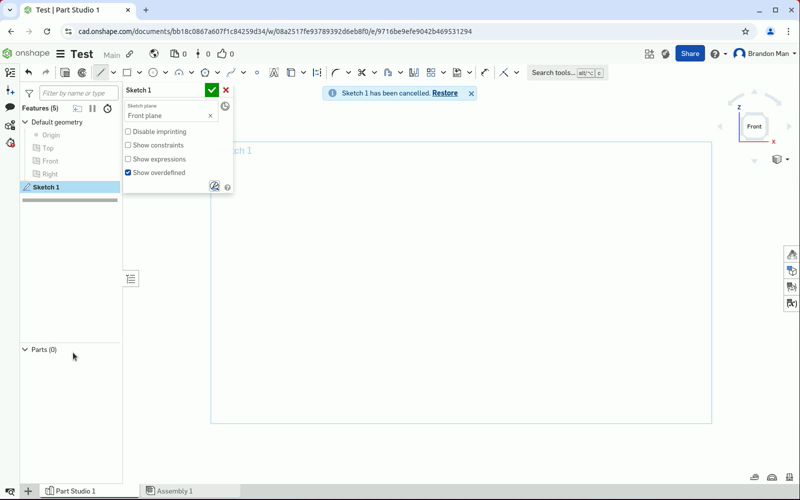
key_down(shift)
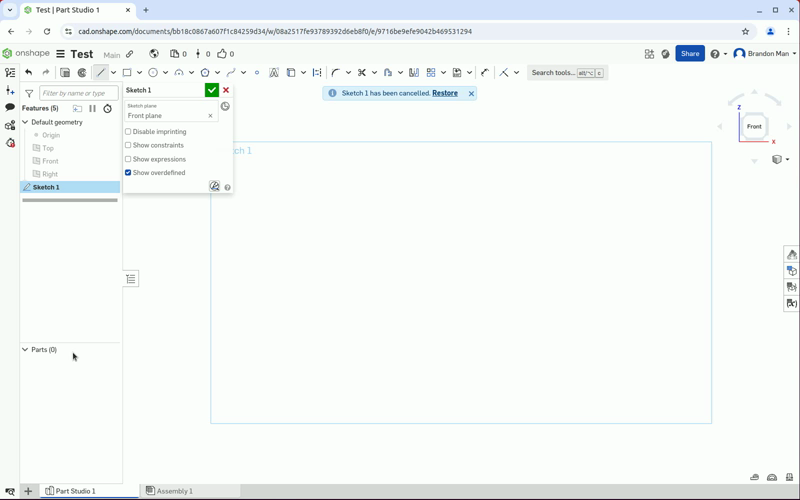
mouse_move(389, 359)
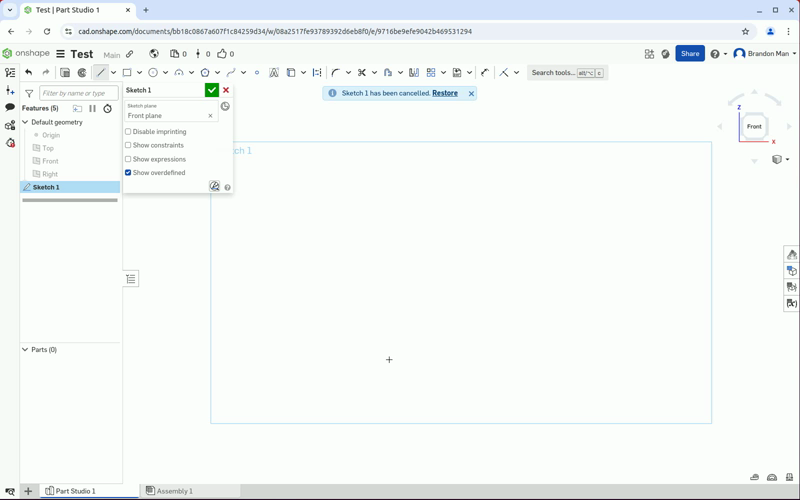
click(389, 359)
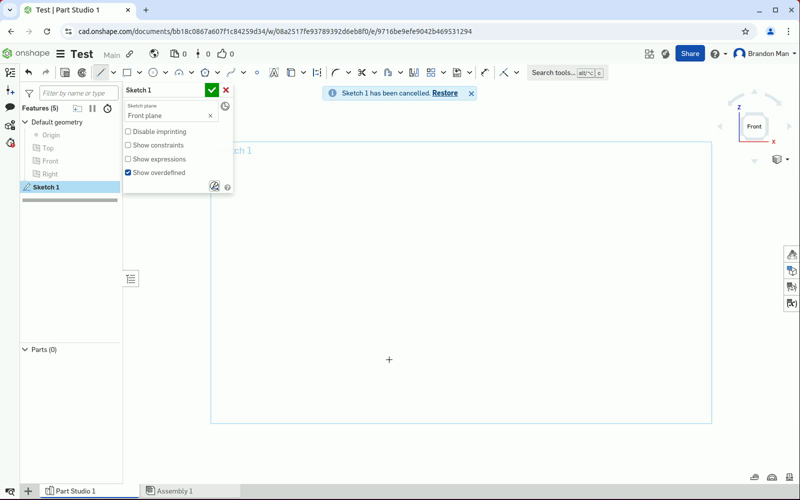
key_up(shift)
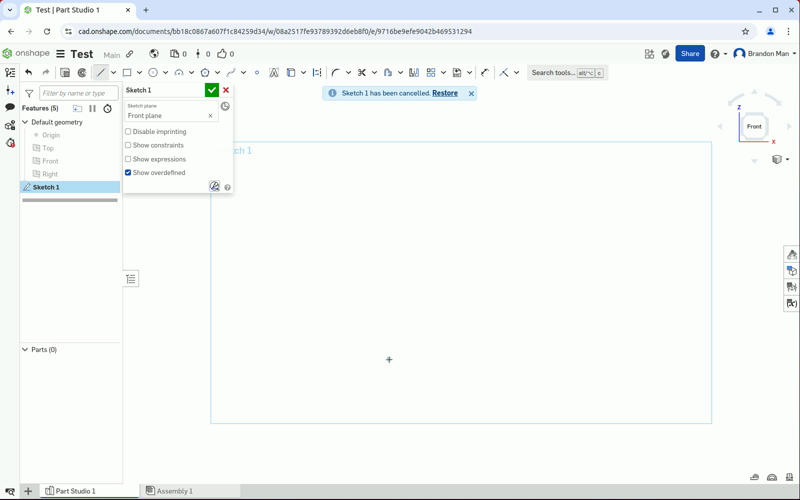
key_down(shift)
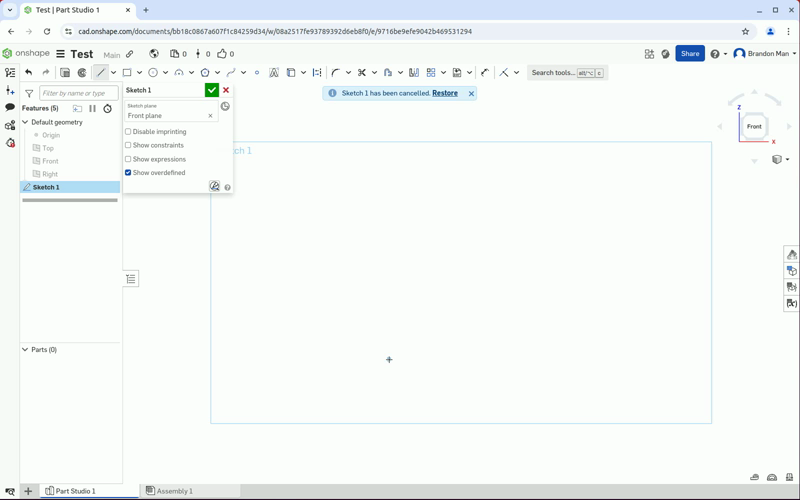
mouse_move(419, 359)
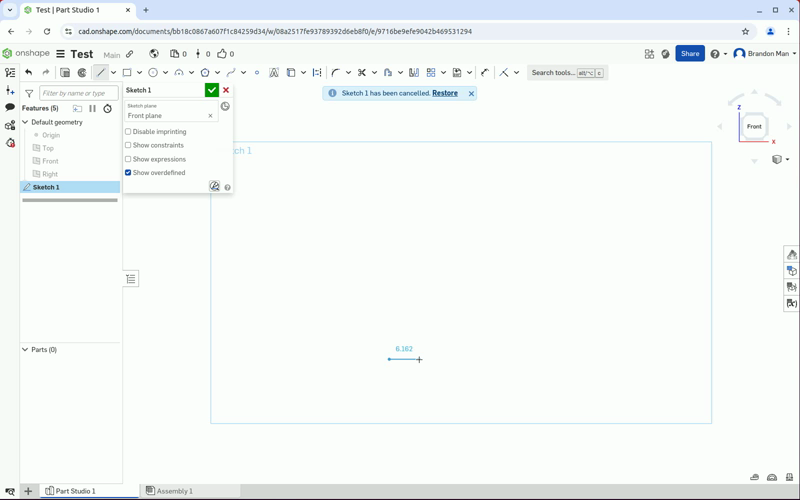
mouse_move(405, 359)
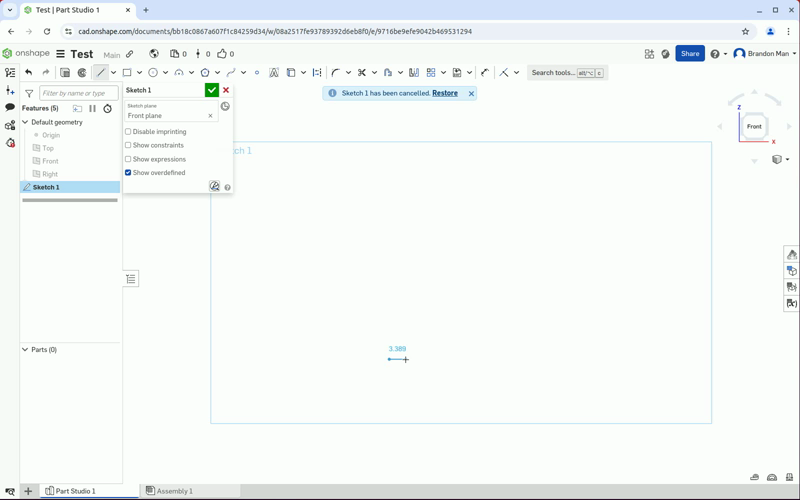
click(405, 359)
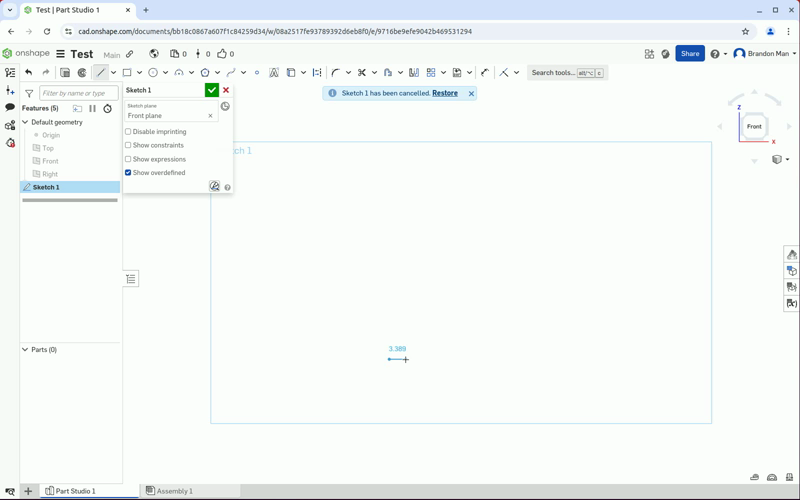
key_up(shift)
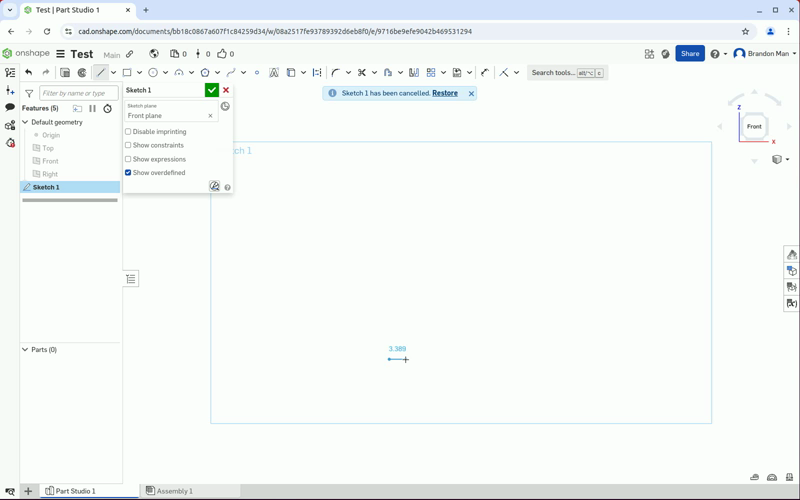
key_down(shift)
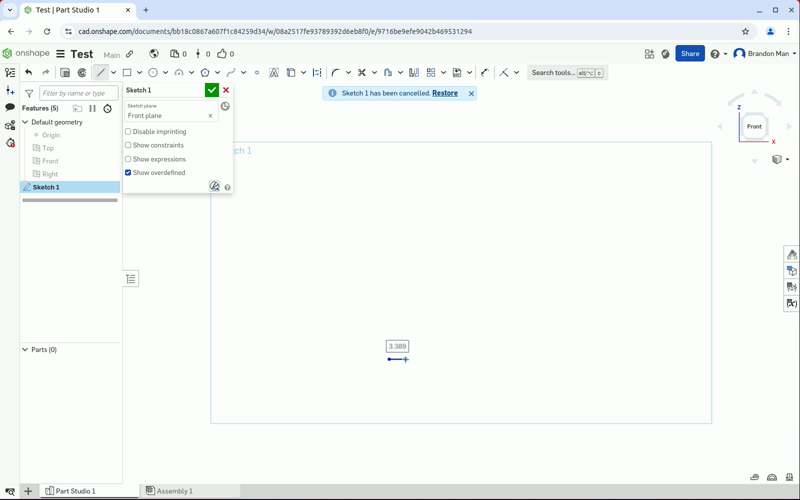
mouse_move(450, 310)
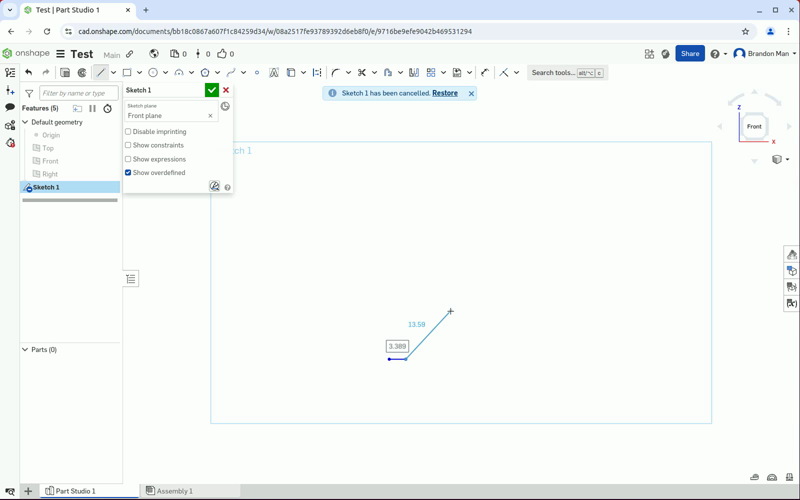
click(450, 310)
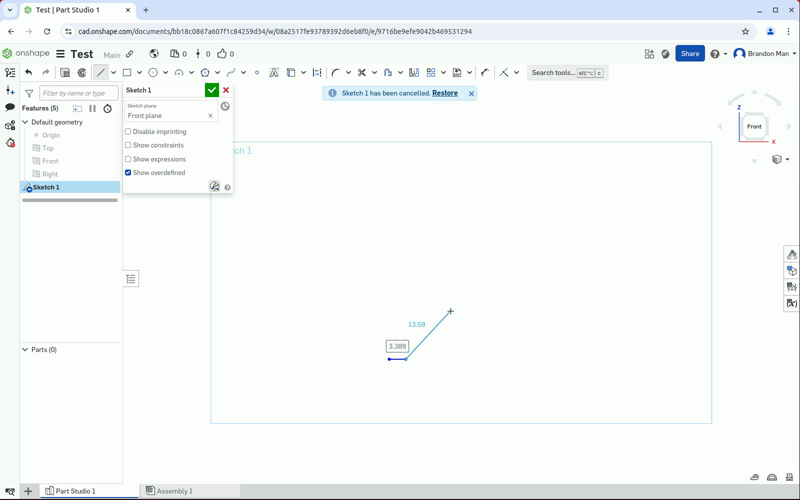
key_up(shift)
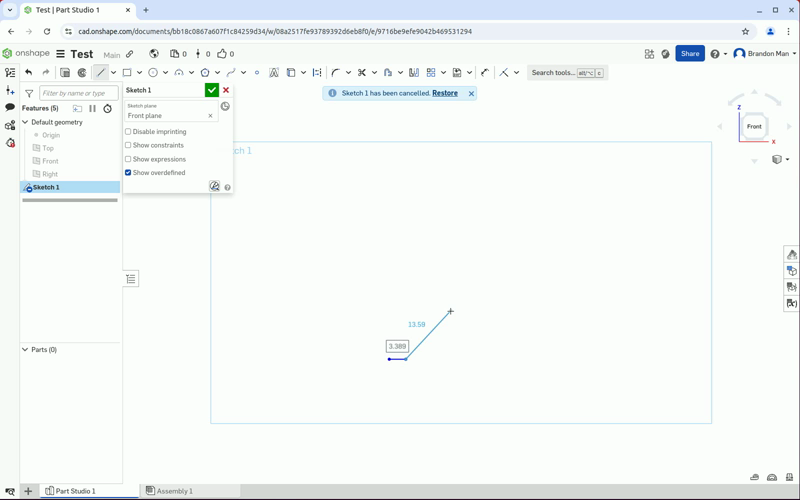
key_down(shift)
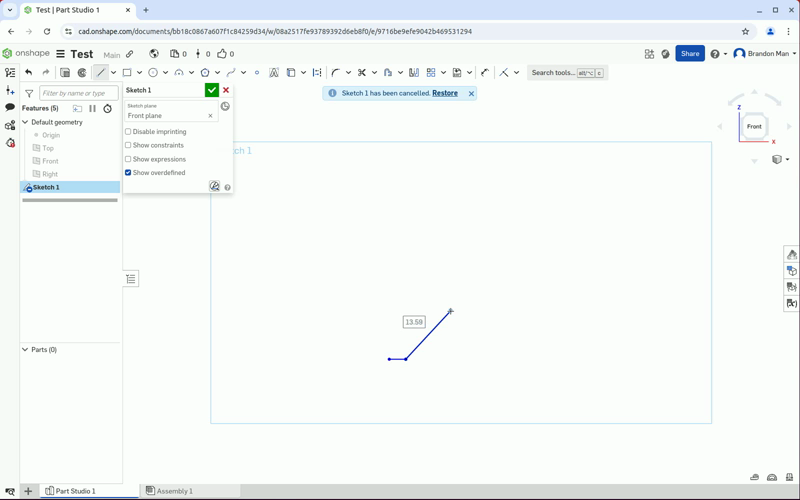
mouse_move(521, 359)
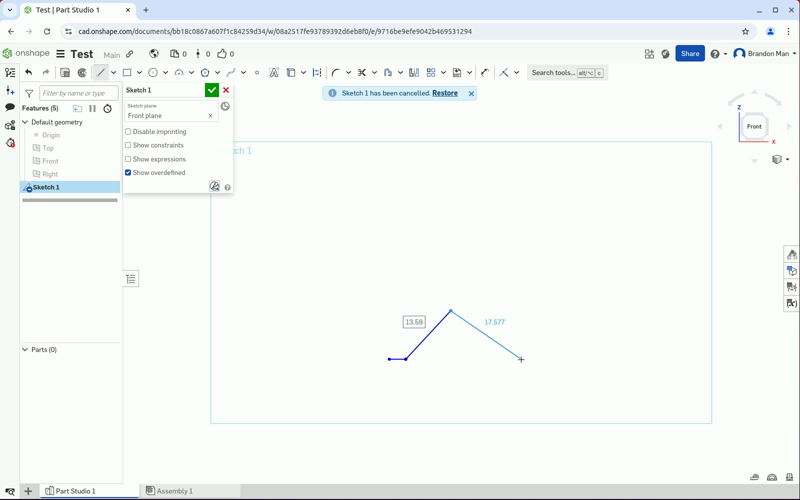
click(521, 359)
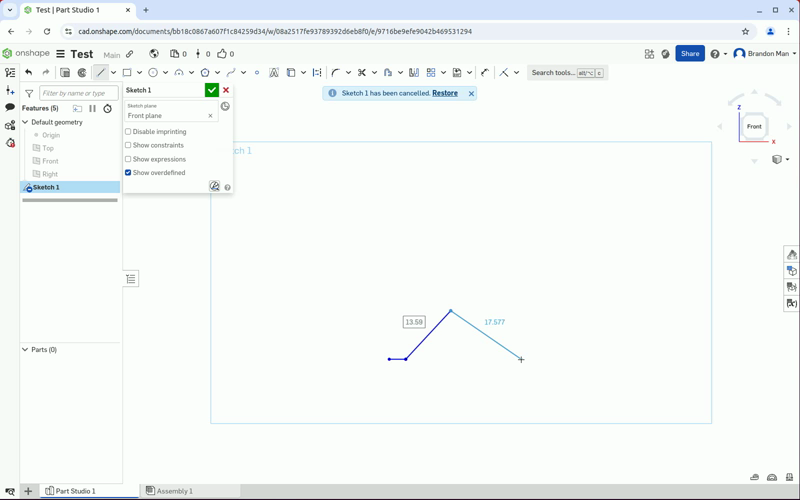
key_up(shift)
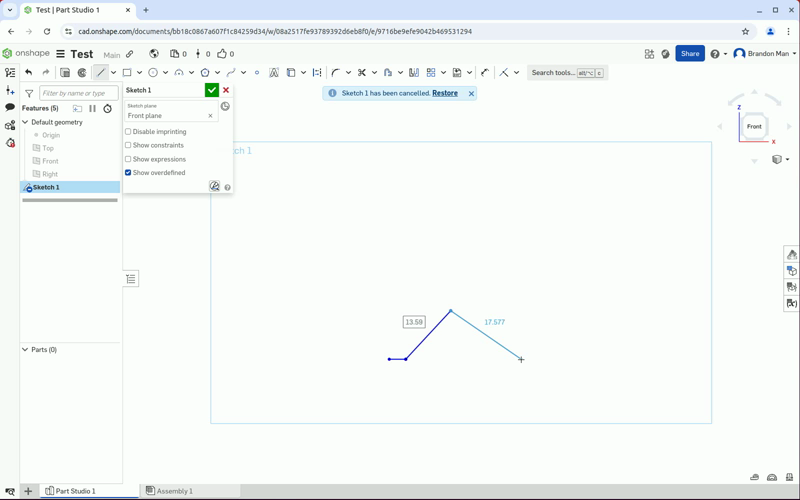
key_down(shift)
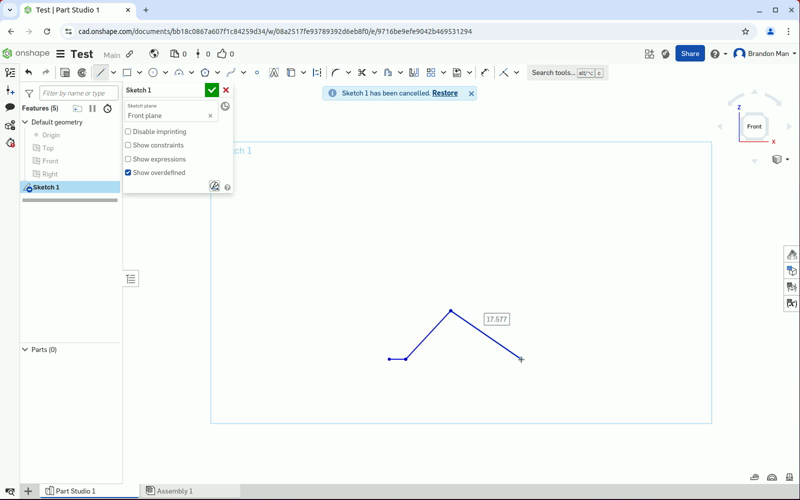
mouse_move(521, 226)
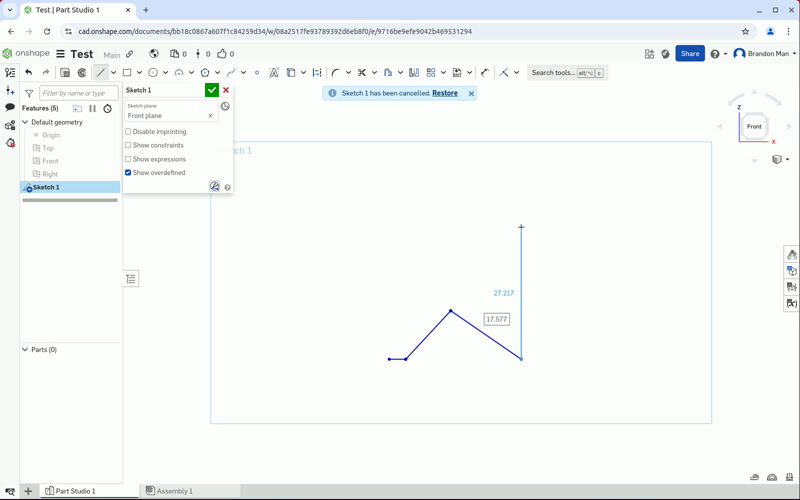
click(521, 226)
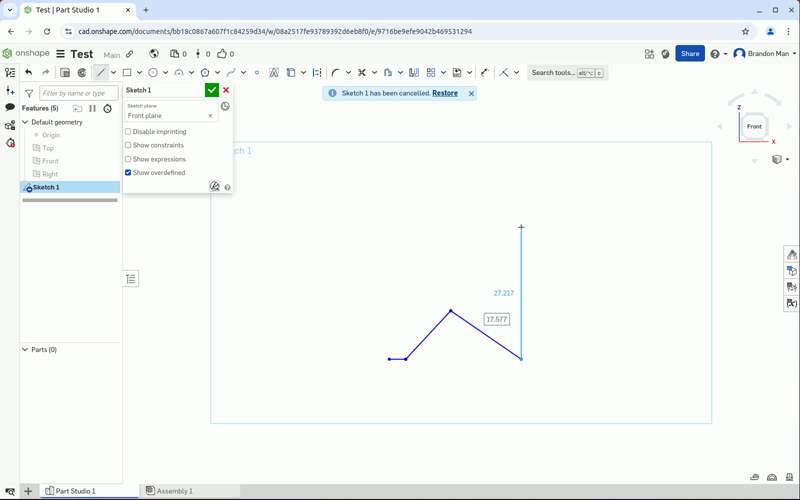
key_up(shift)
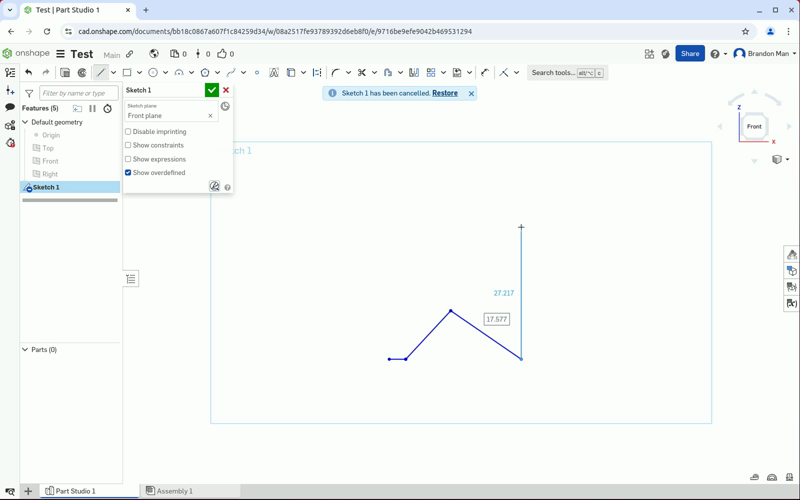
key_down(shift)
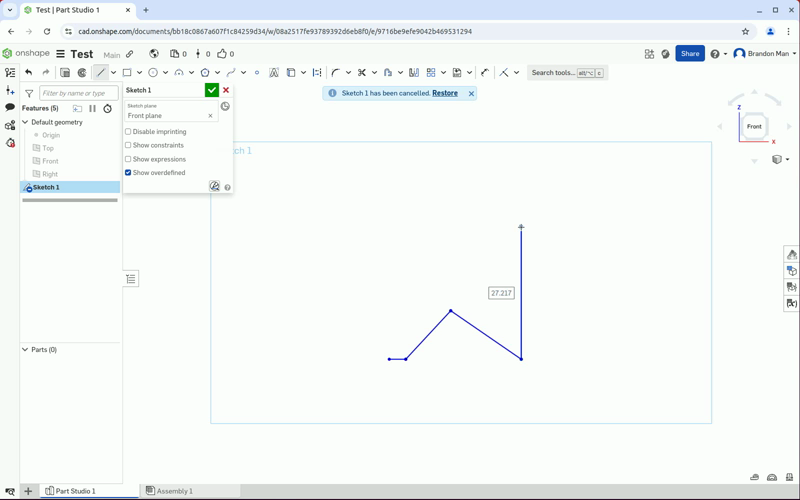
mouse_move(389, 226)
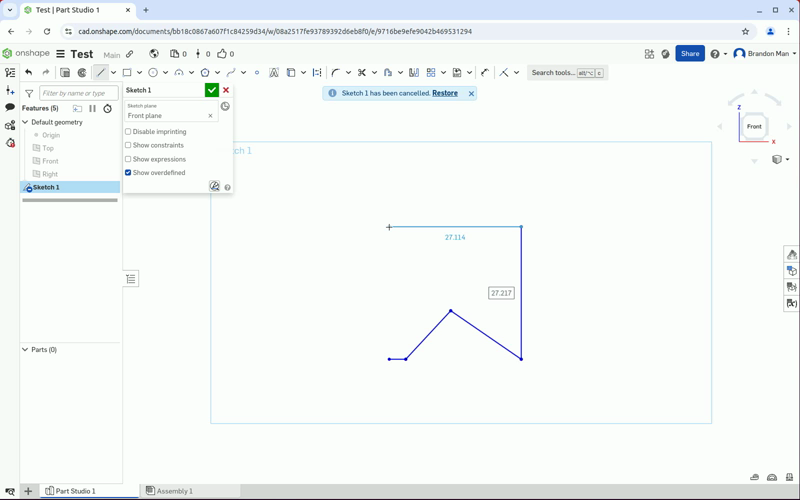
click(389, 226)
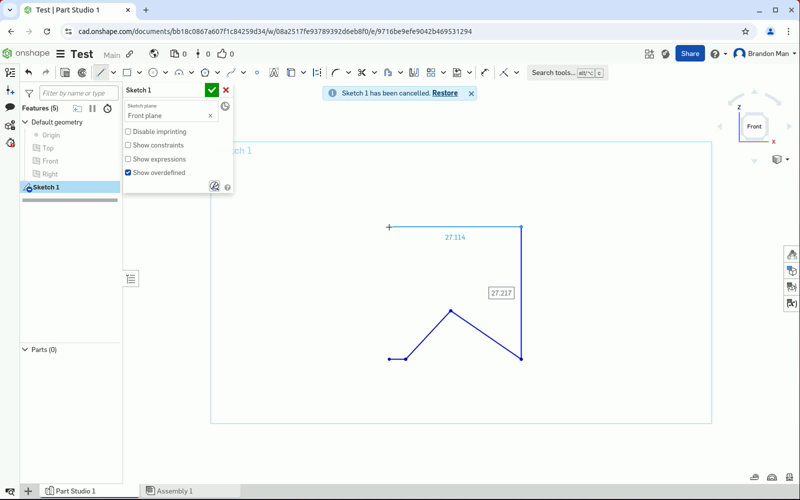
key_up(shift)
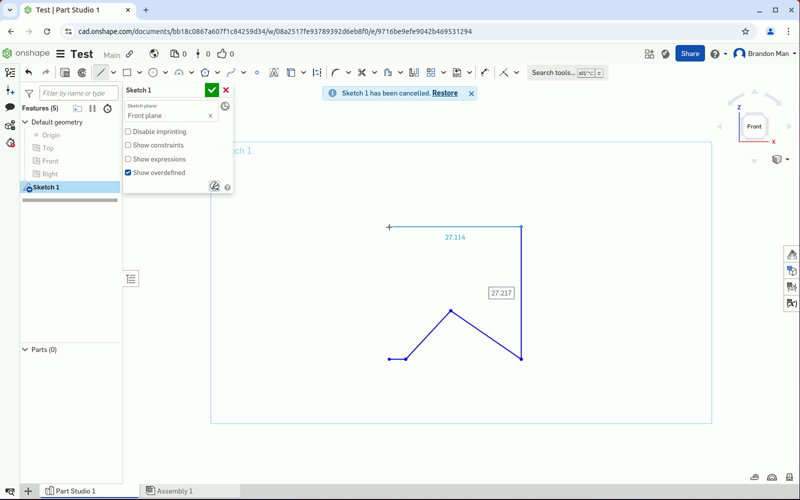
key_down(shift)
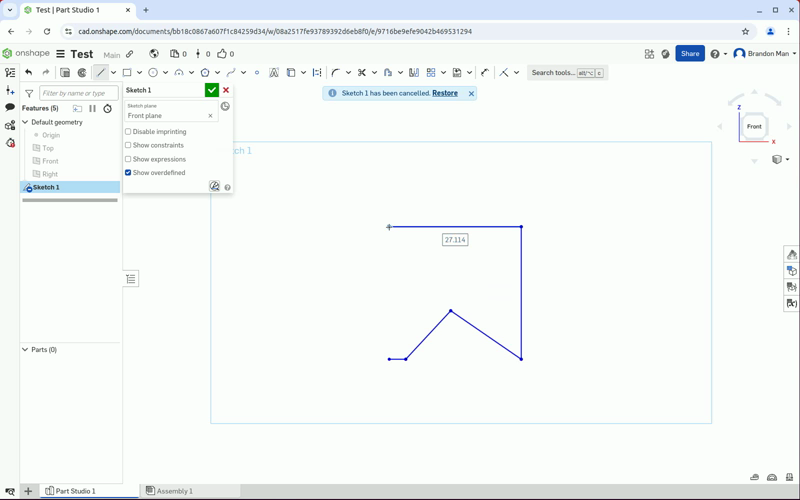
mouse_move(389, 359)
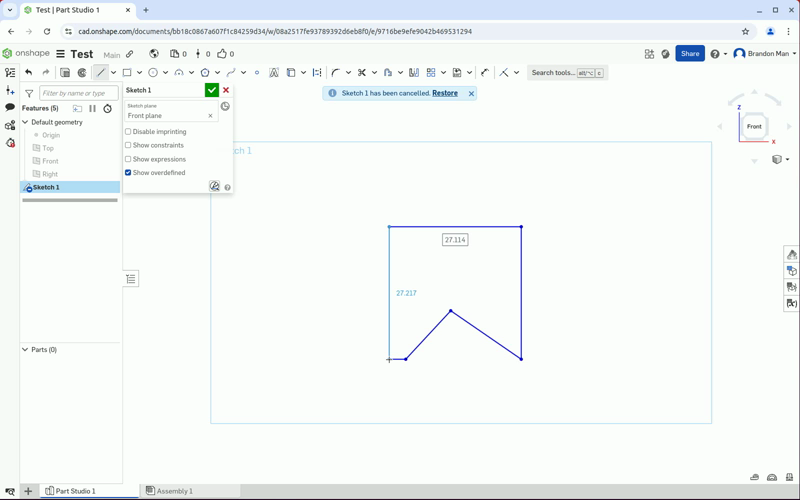
key_up(shift)
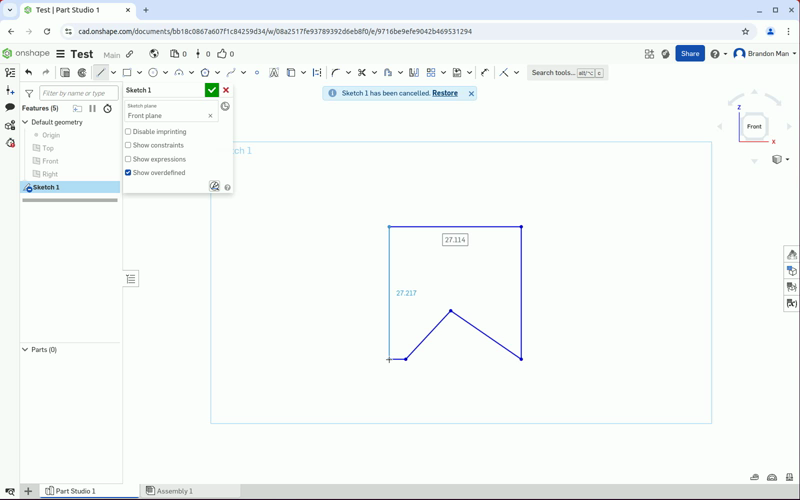
click(389, 359)
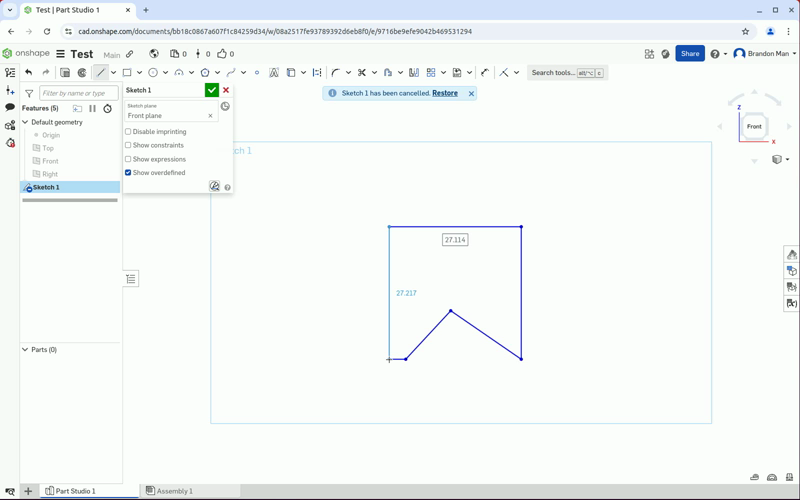
key(esc)
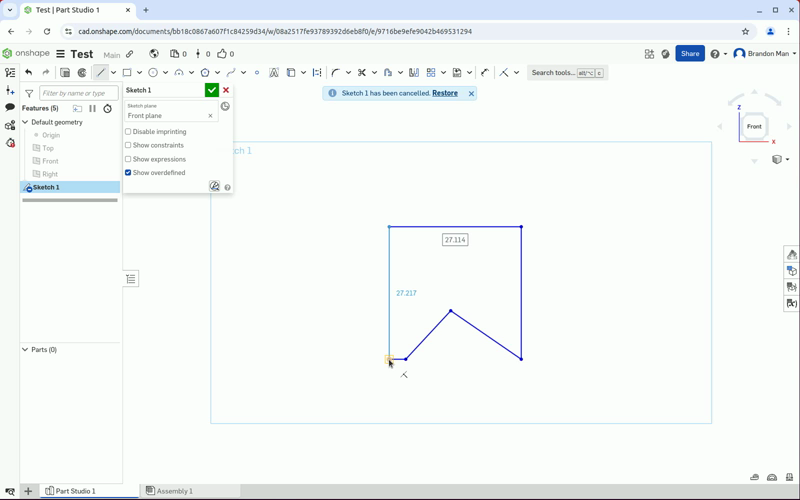
mouse_move(468, 271)
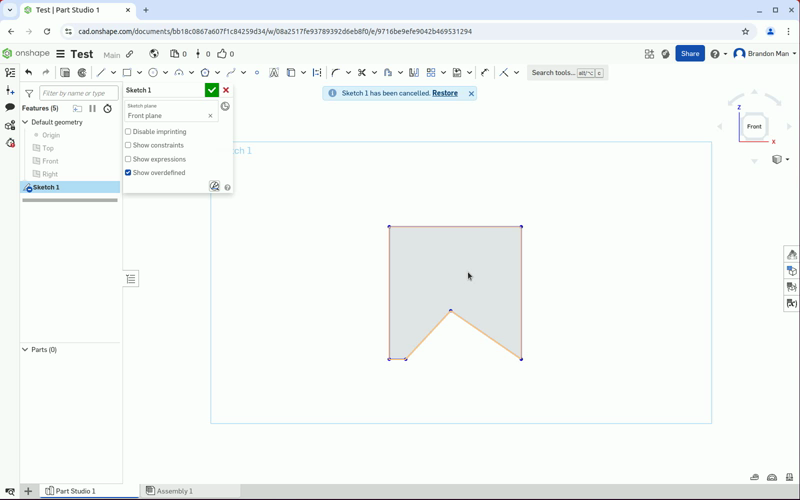
click(468, 271)
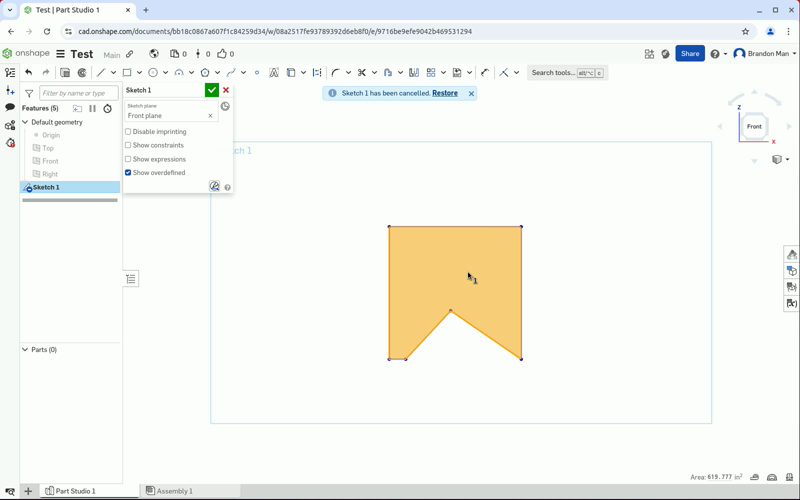
mouse_move(73, 352)
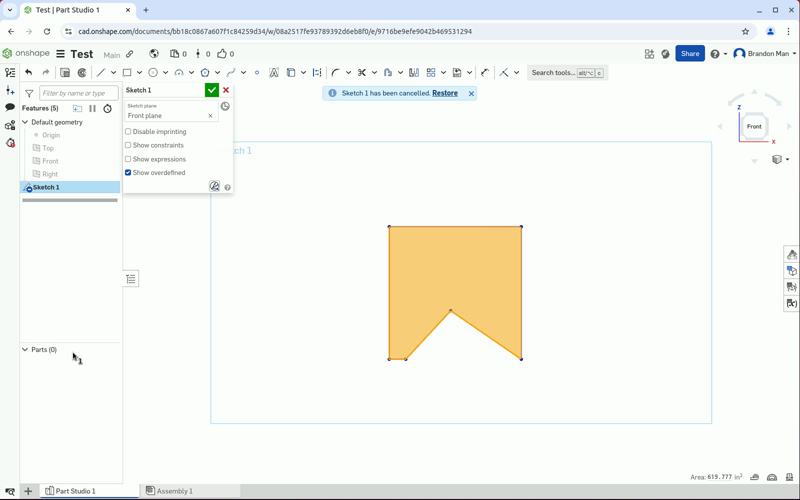
key(shift+y)
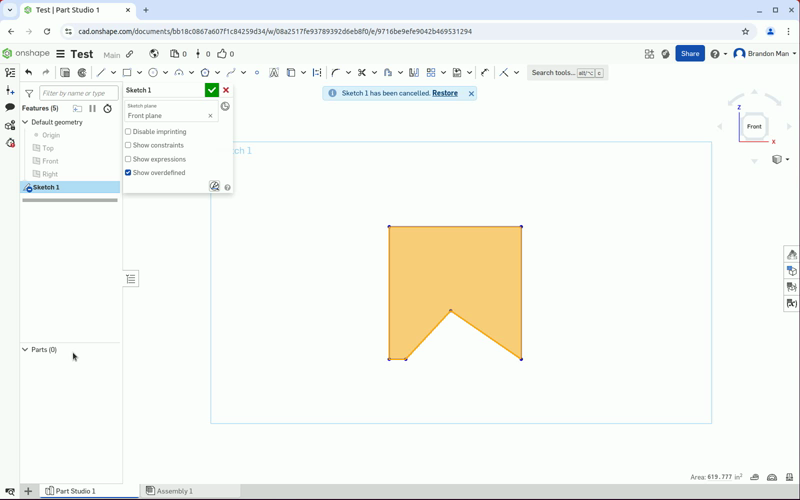
key(shift+e)
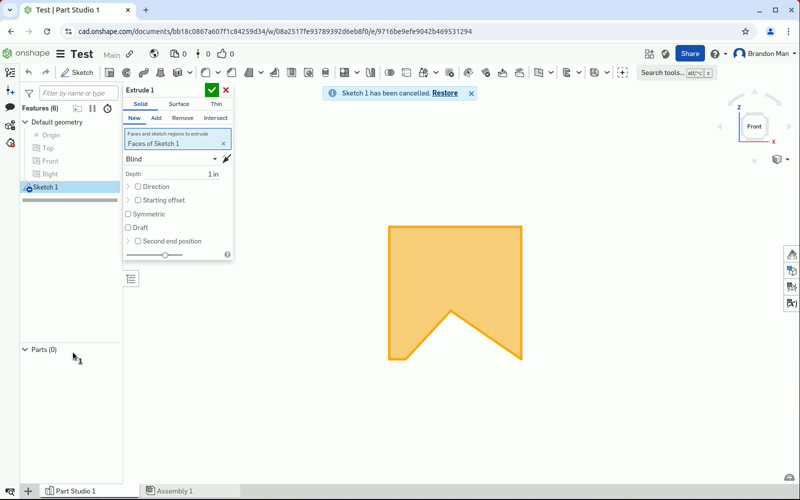
mouse_move(143, 106)
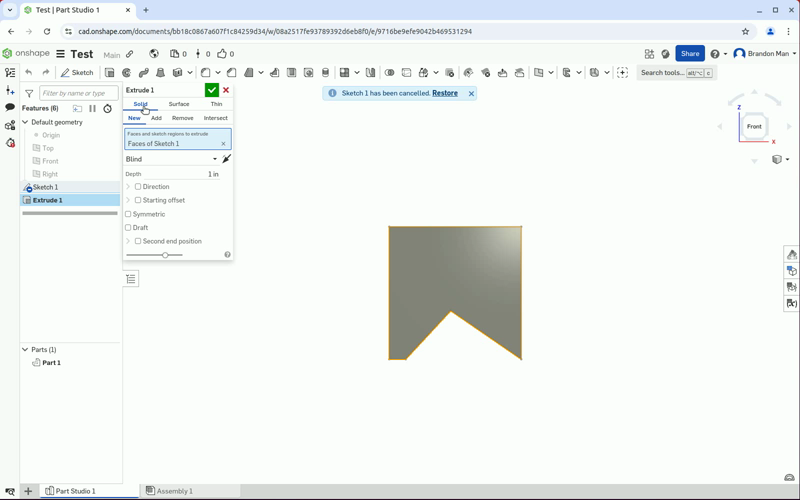
click(143, 106)
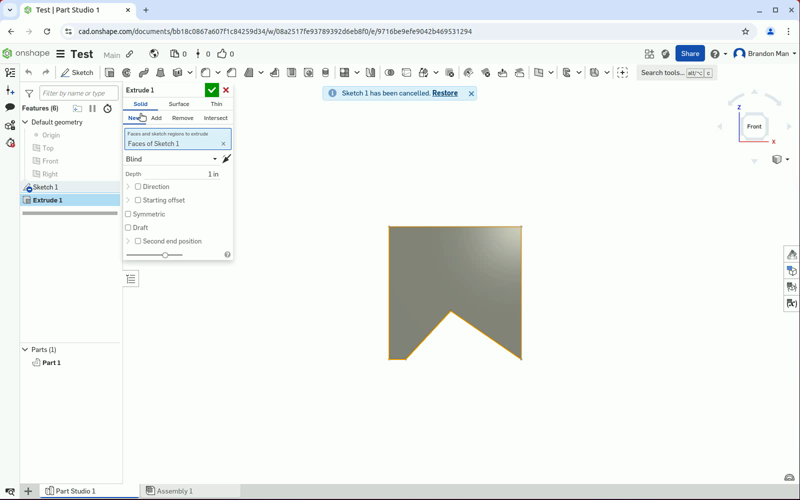
mouse_move(137, 120)
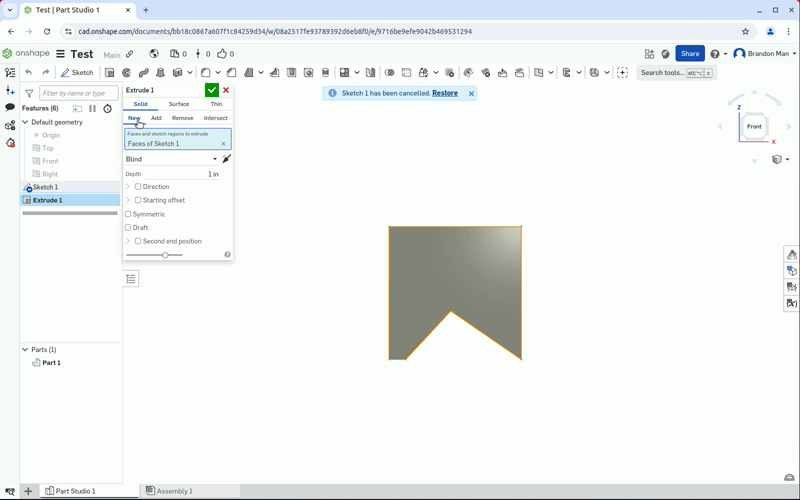
click(137, 120)
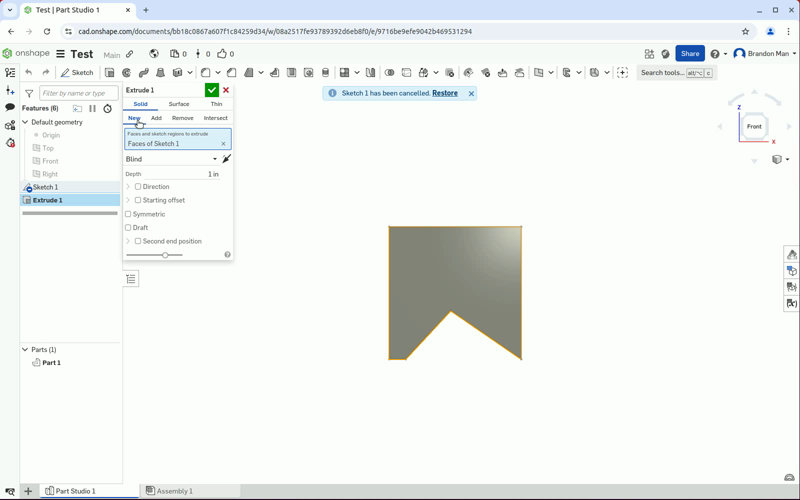
key(tab, 4)
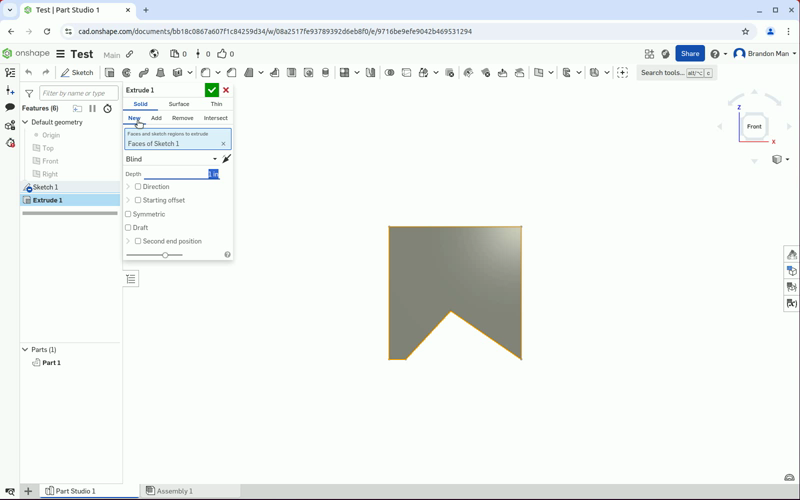
text(14.683)
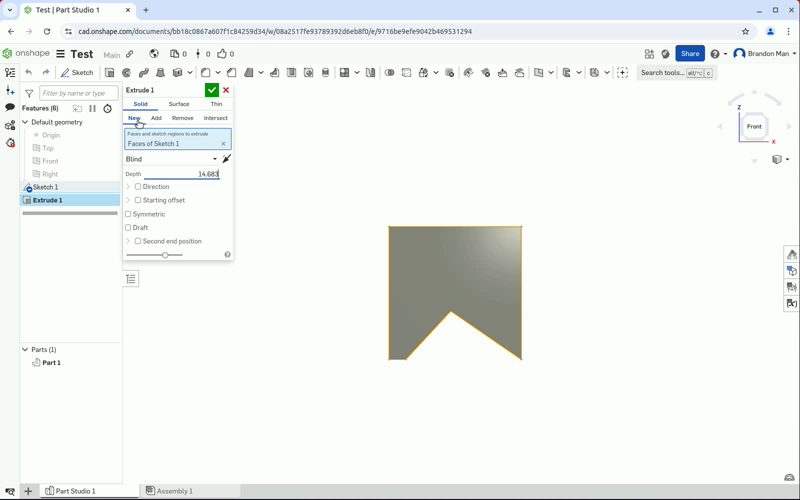
key(enter)
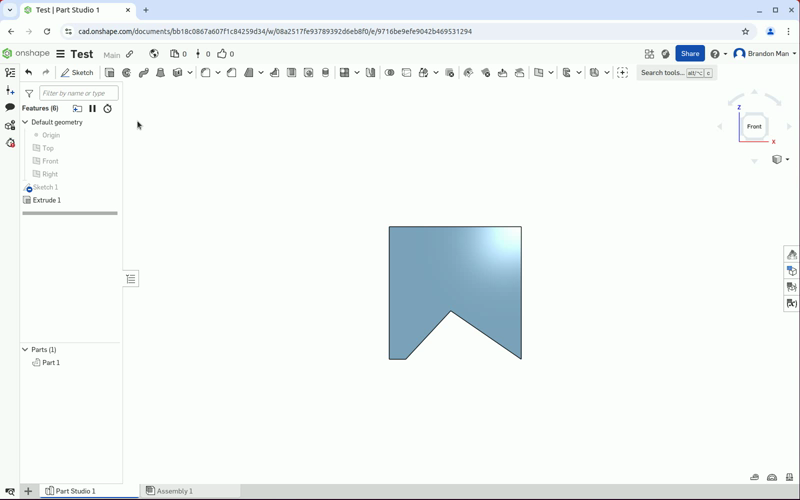
key(shift+h)
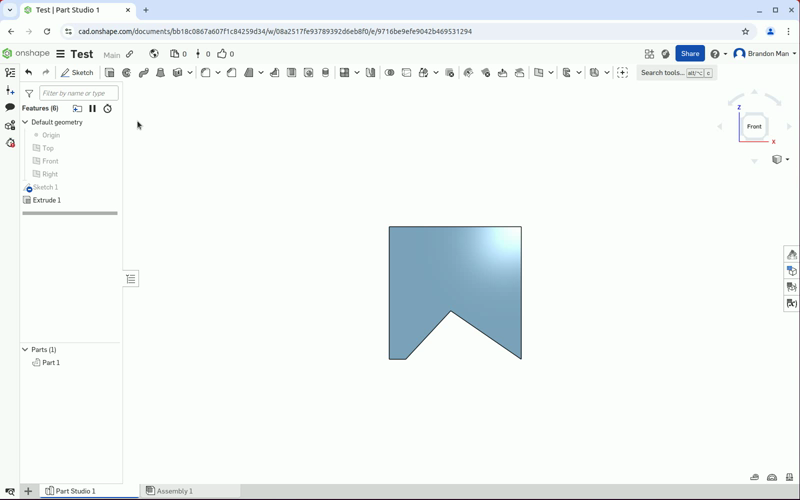
key(shift+h)
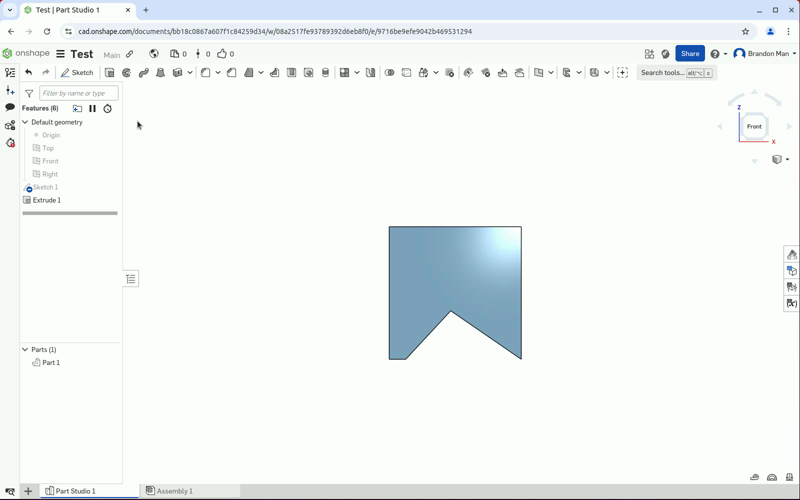
mouse_move(73, 189)
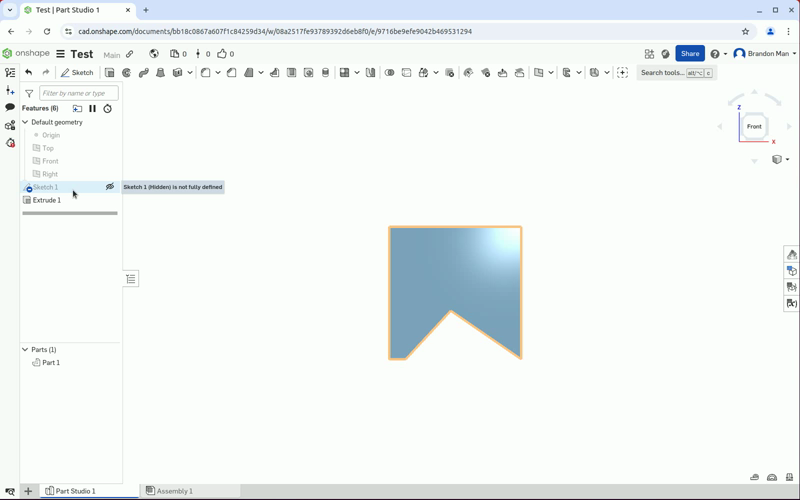
click(73, 189)
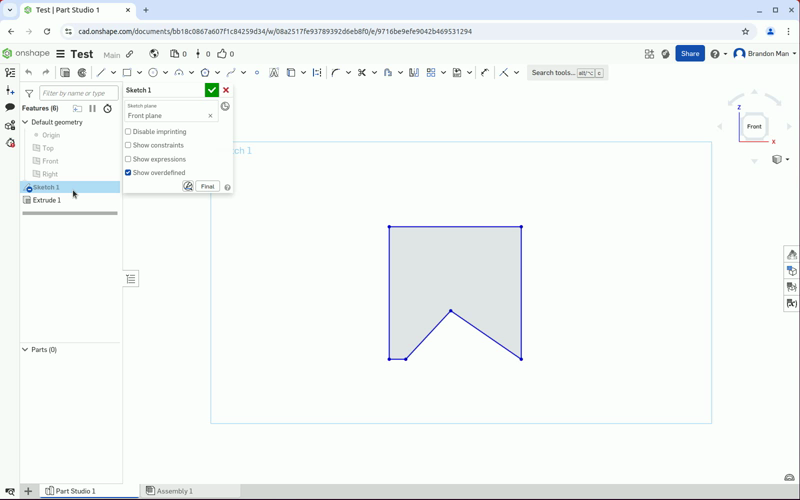
mouse_move(229, 92)
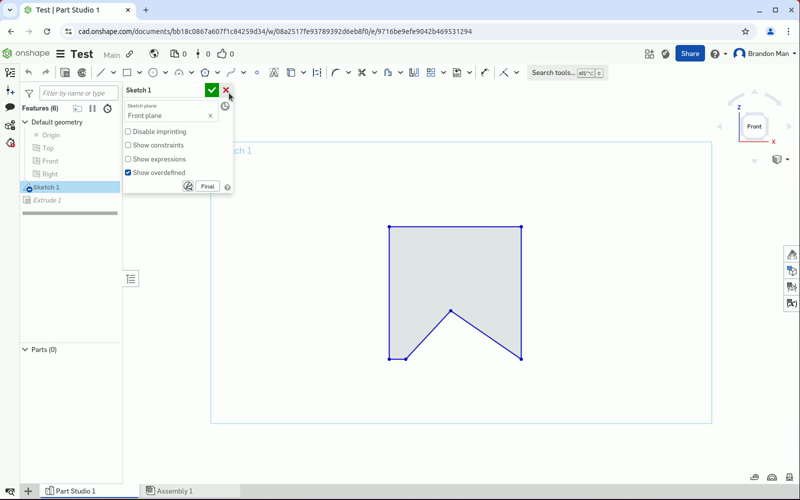
click(229, 92)
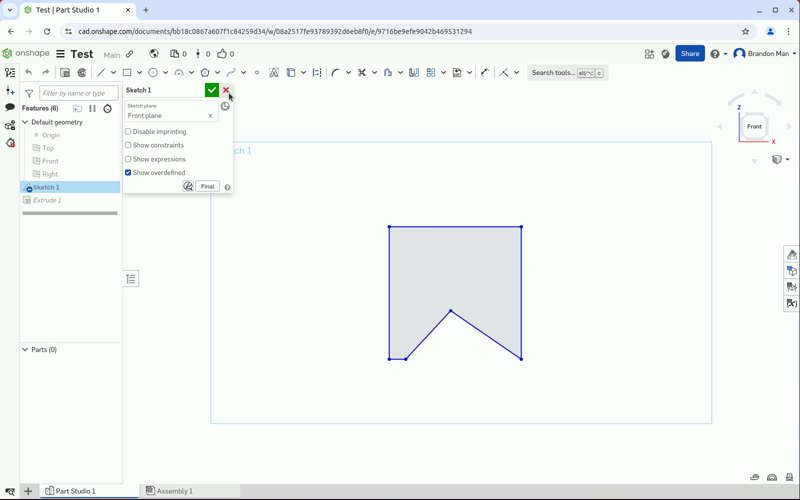
key(shift+s)
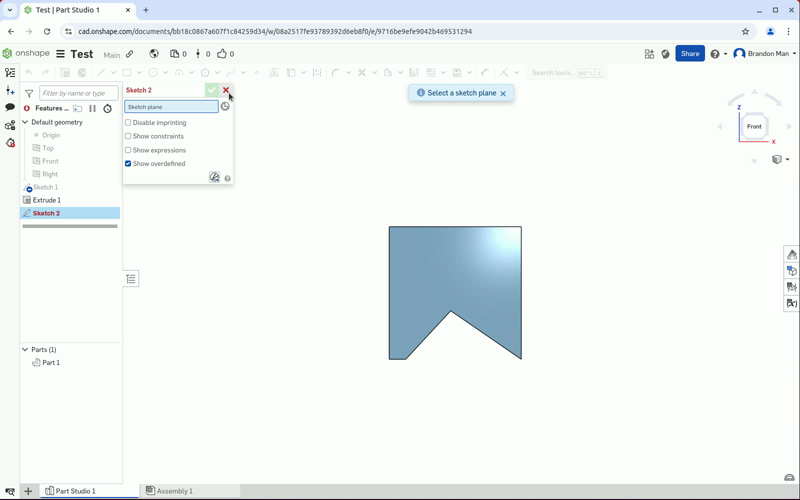
mouse_move(73, 163)
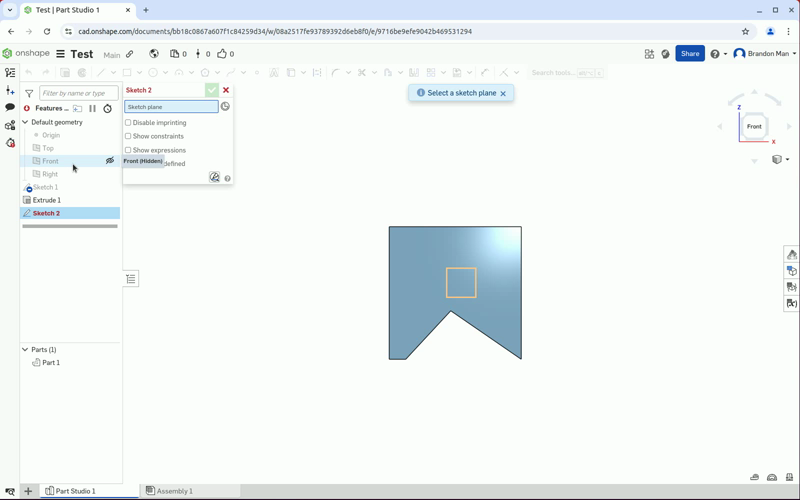
click(73, 163)
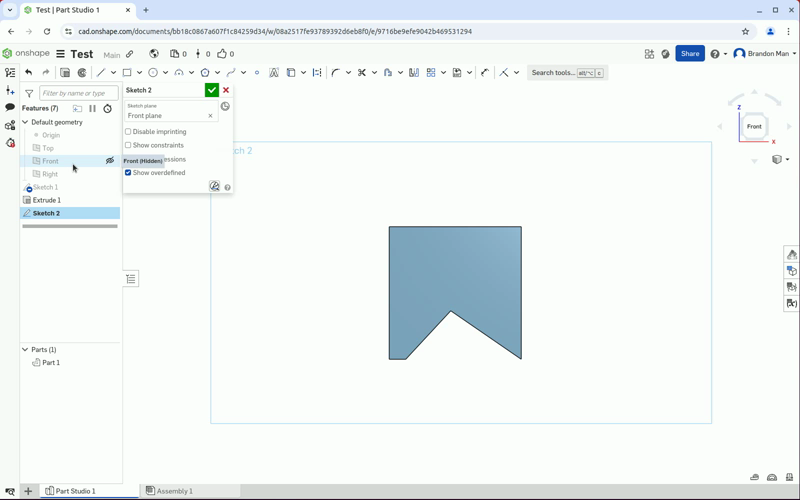
mouse_move(73, 352)
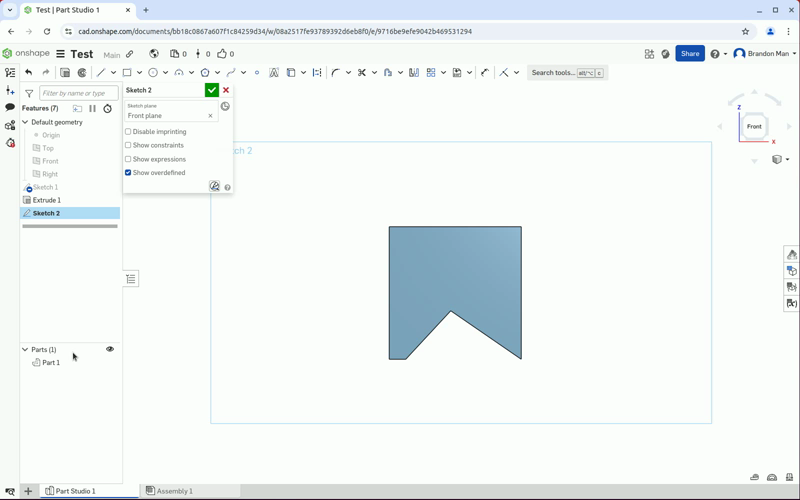
key(y)
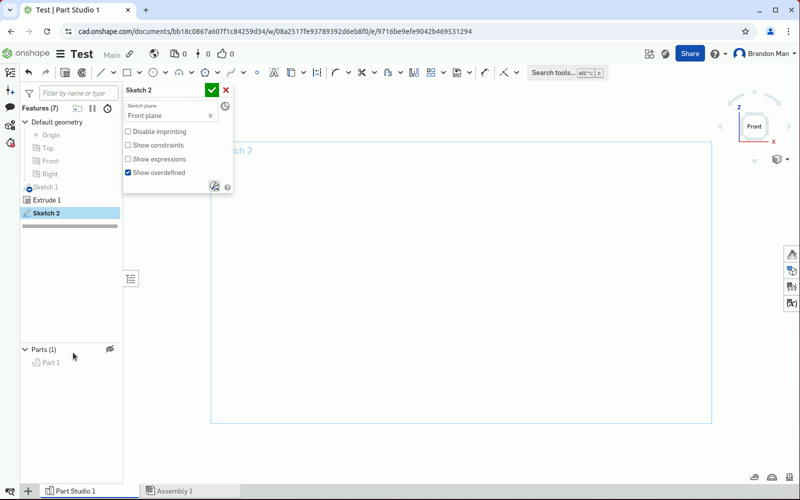
key(c)
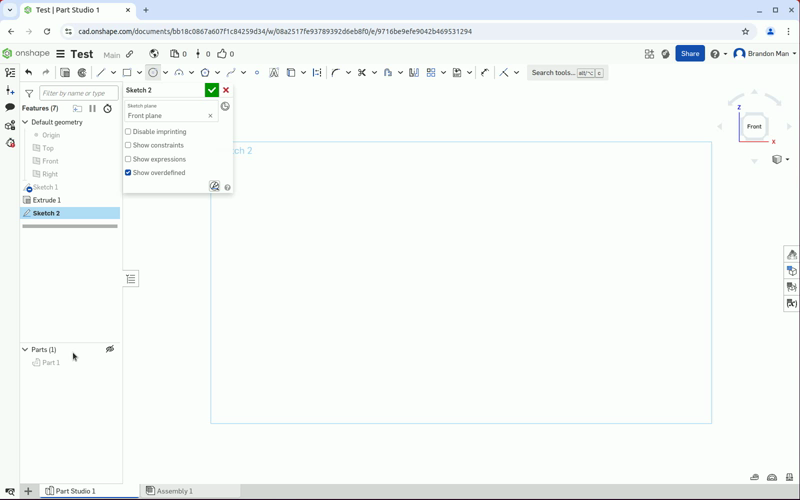
key_down(shift)
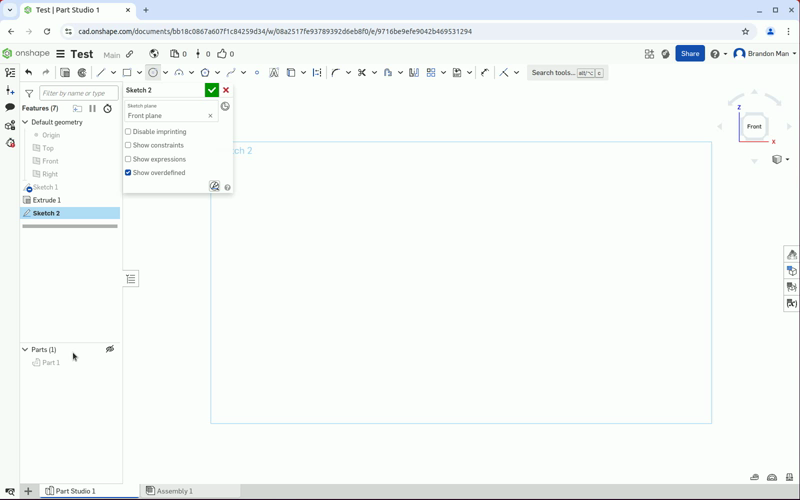
mouse_move(436, 261)
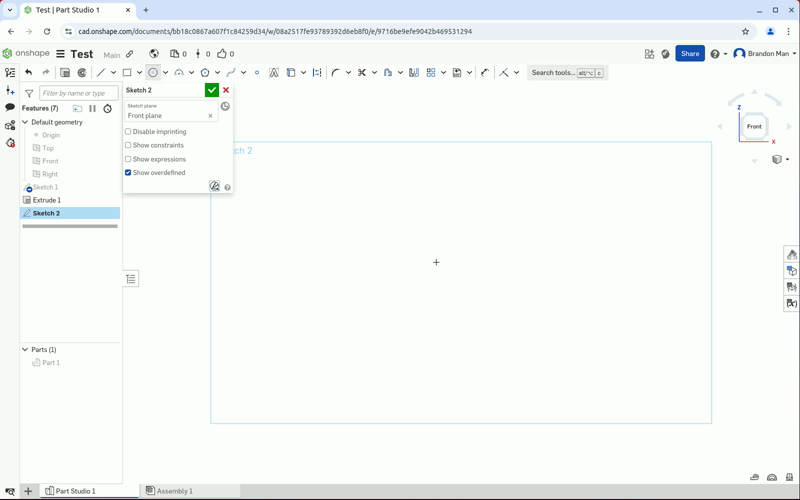
click(436, 261)
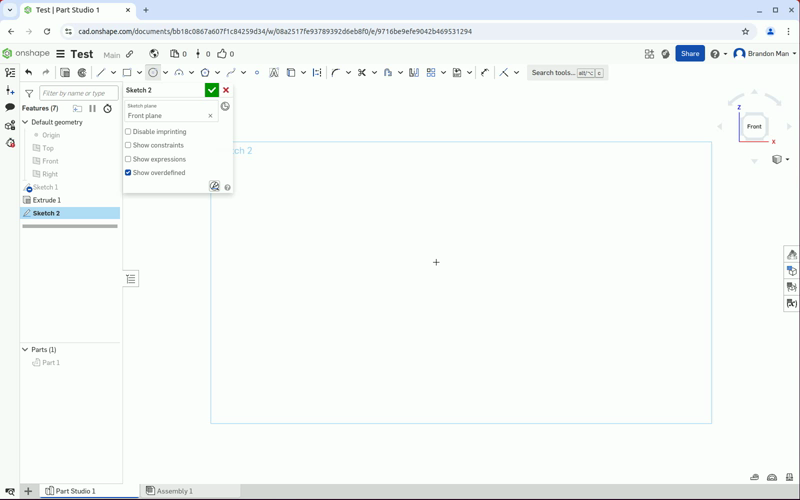
key_up(shift)
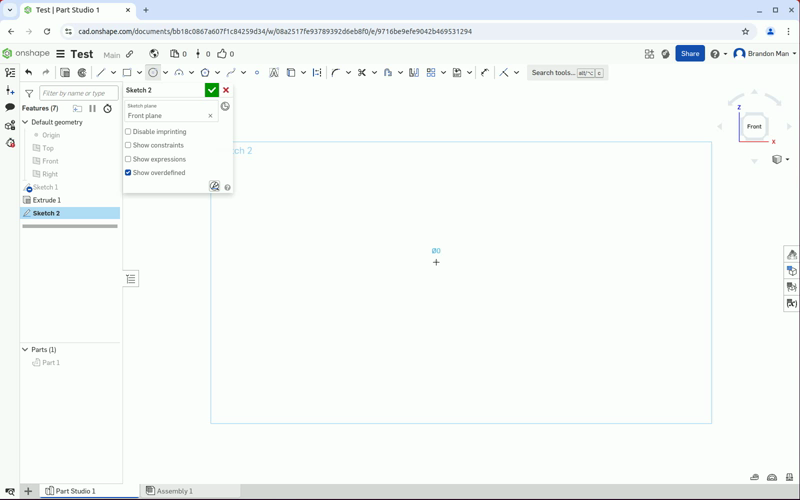
mouse_move(453, 261)
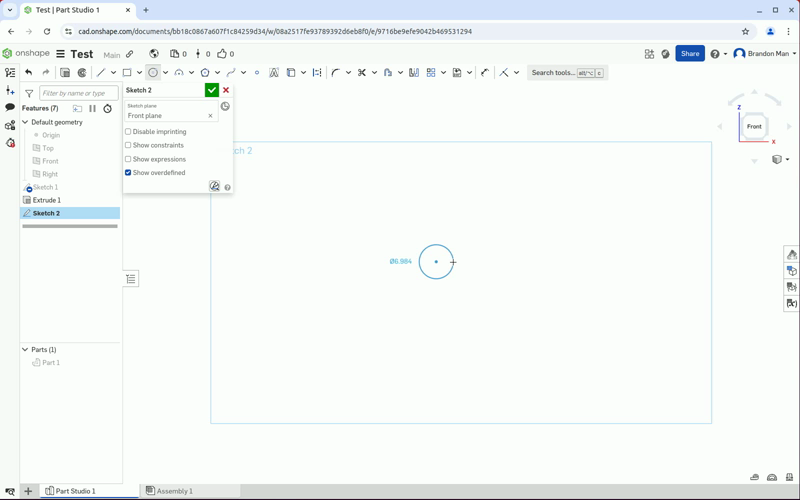
click(453, 261)
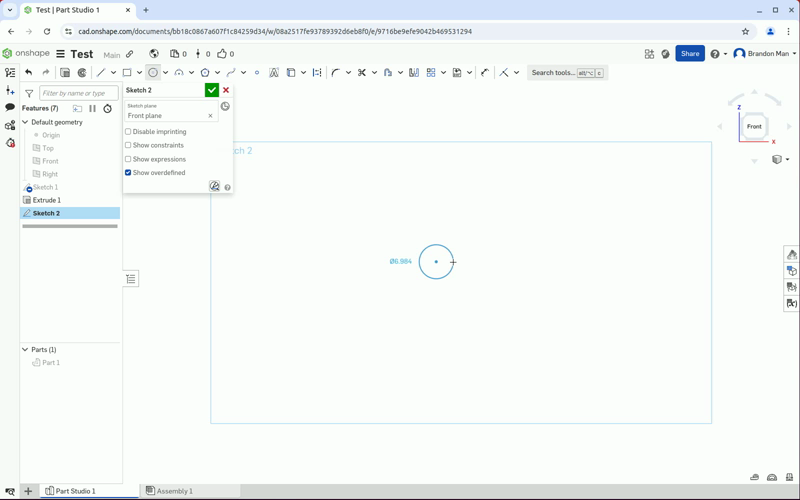
key(esc)
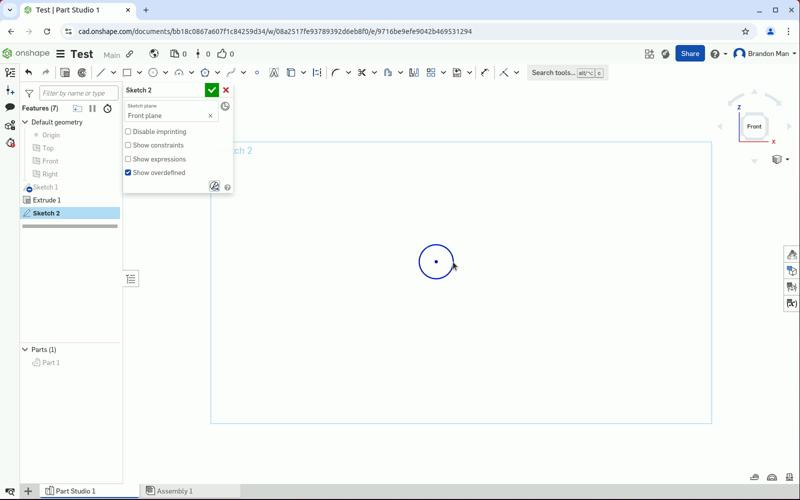
mouse_move(446, 270)
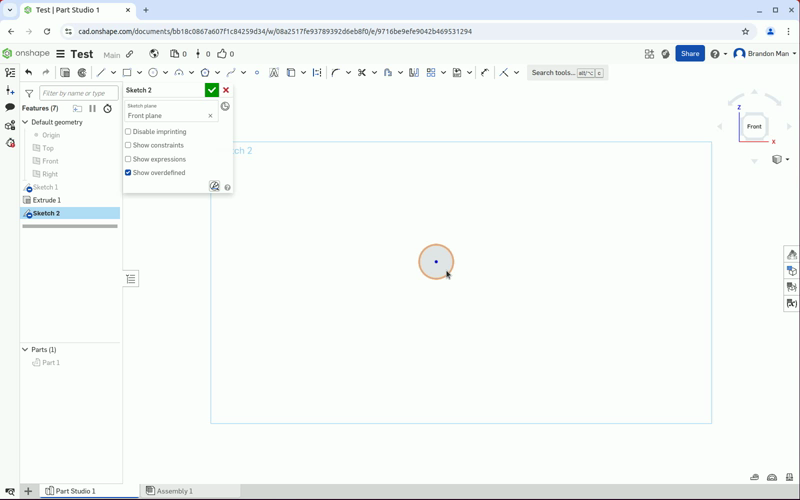
scroll(6)
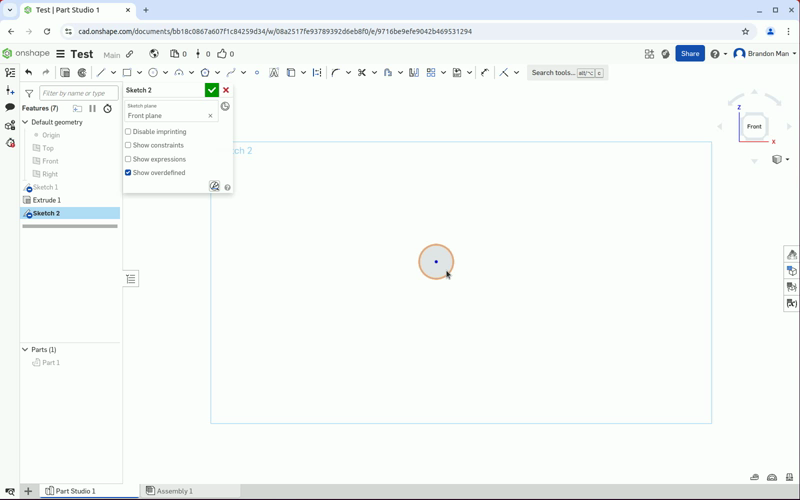
scroll(6)
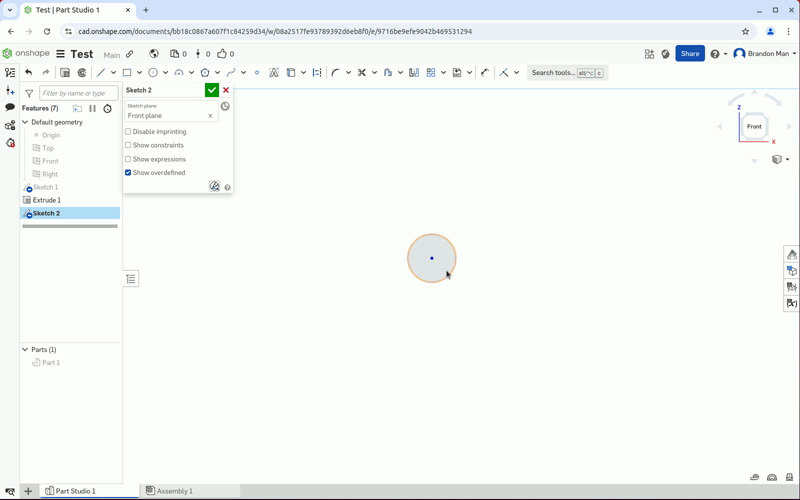
scroll(6)
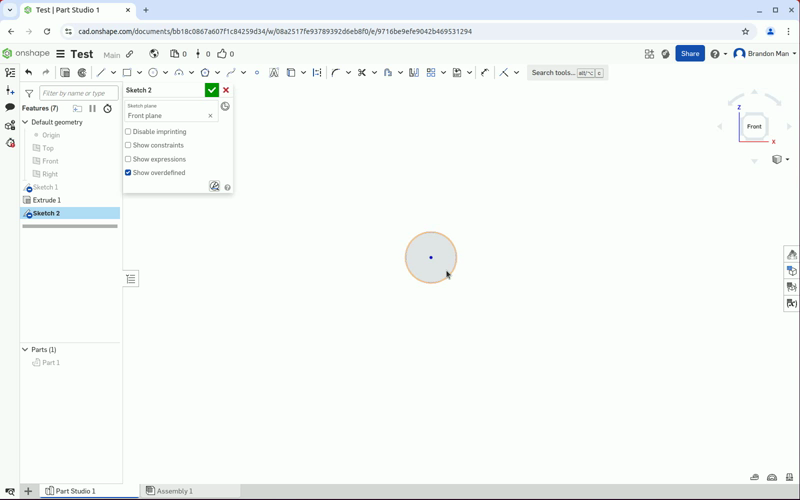
scroll(6)
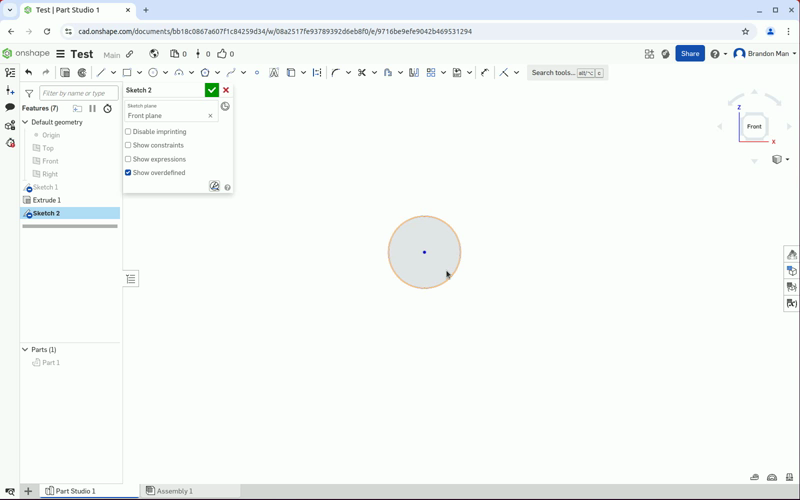
scroll(6)
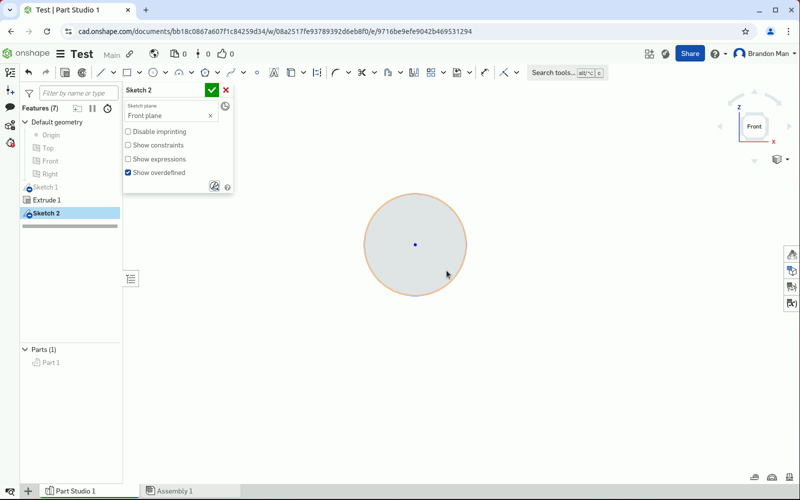
scroll(6)
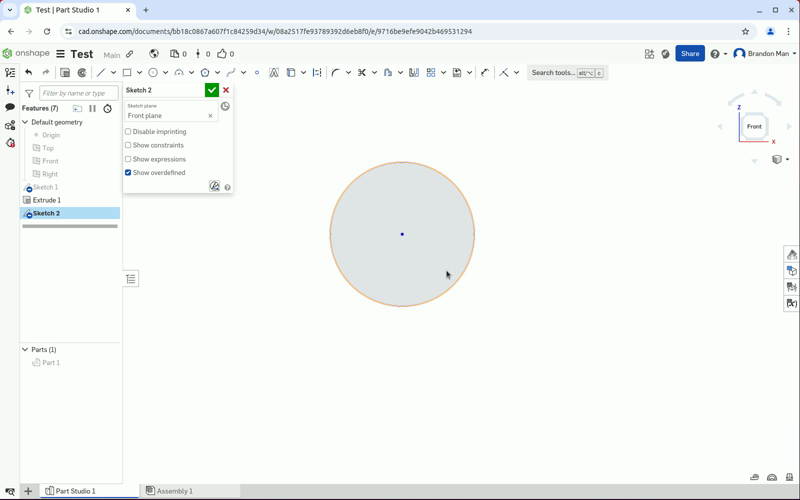
scroll(6)
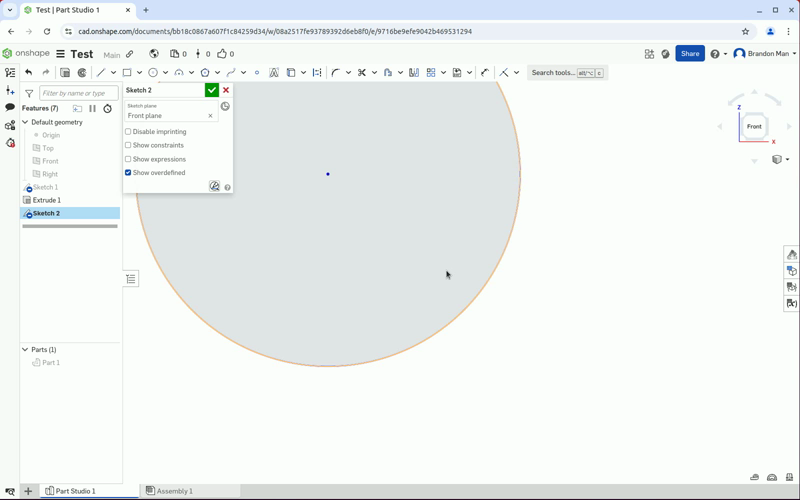
click(446, 270)
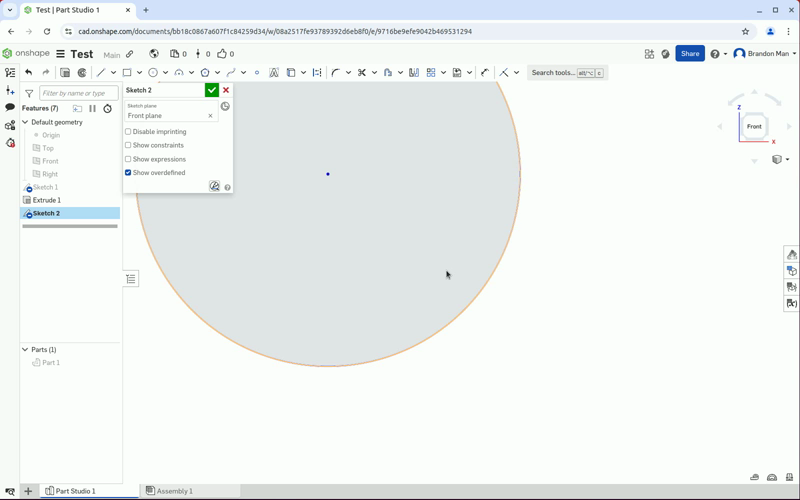
scroll(-6)
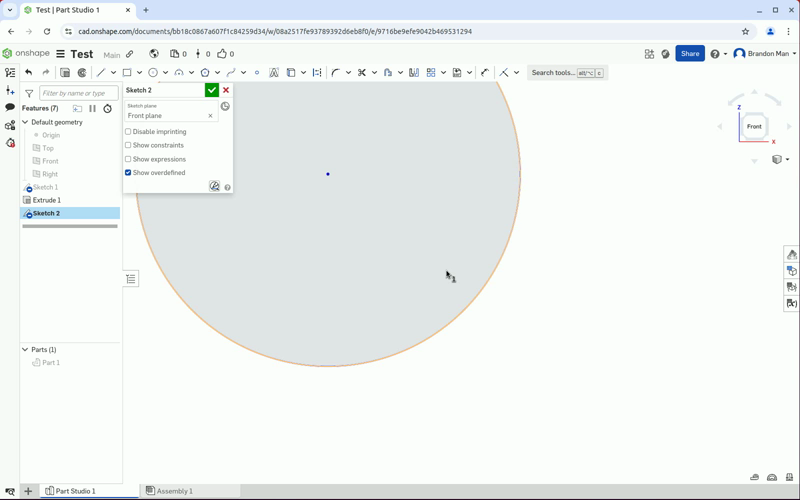
scroll(-6)
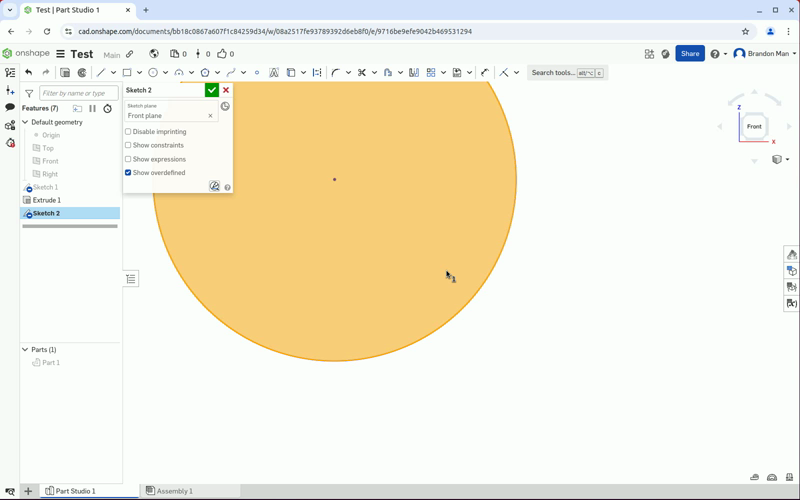
scroll(-6)
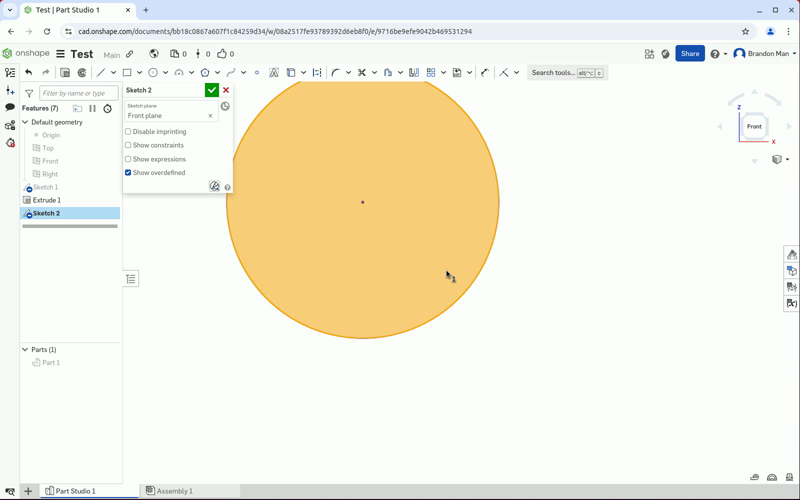
scroll(-6)
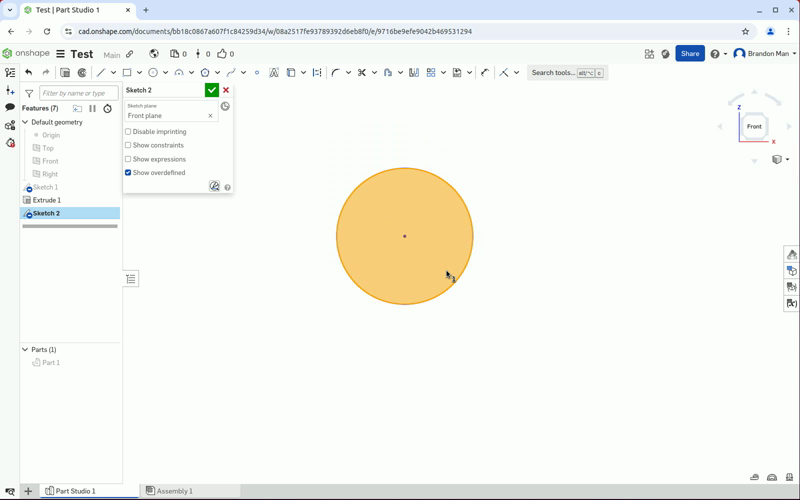
scroll(-6)
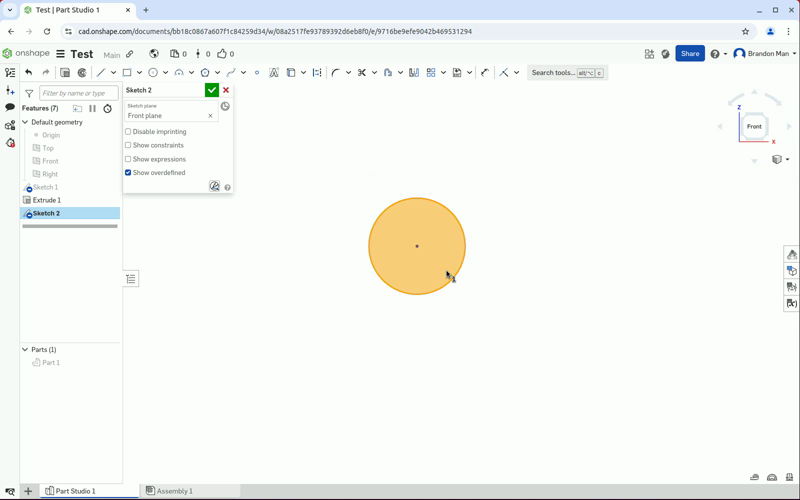
scroll(-6)
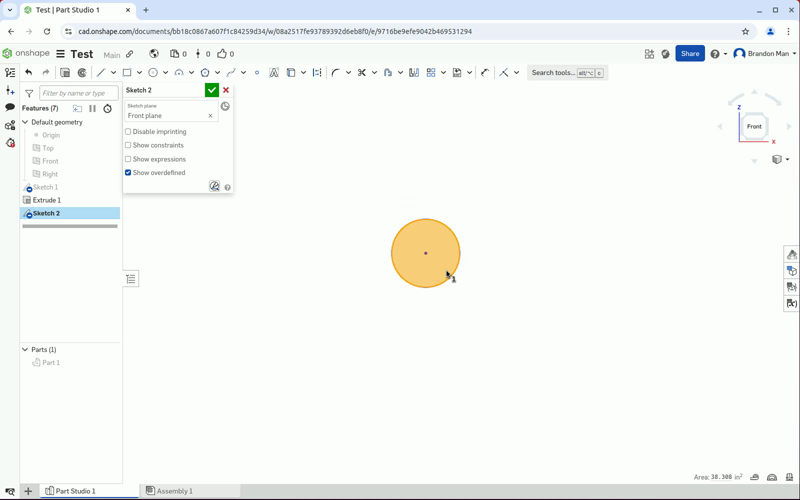
scroll(-6)
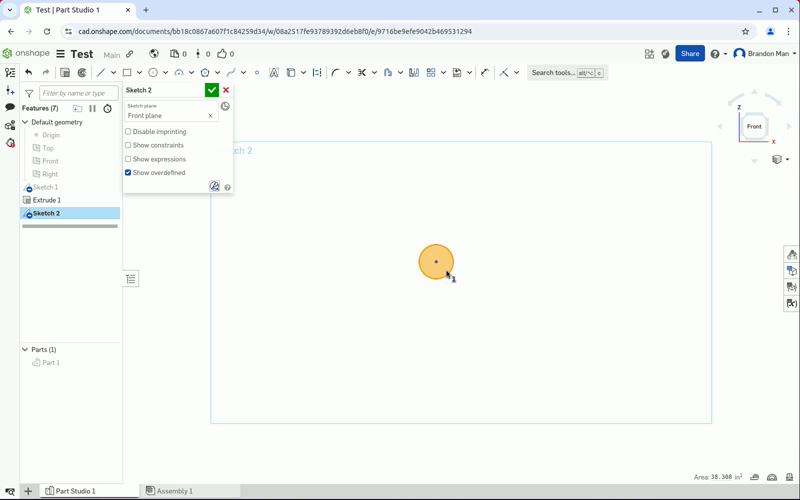
mouse_move(73, 352)
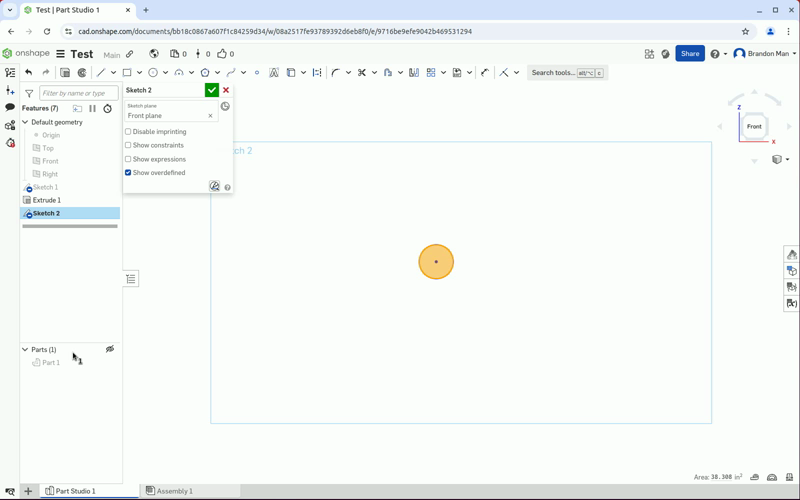
key(shift+y)
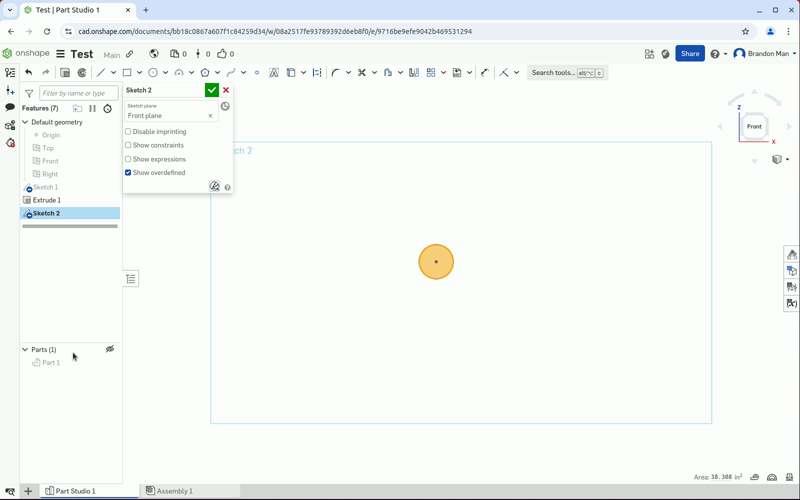
key(shift+e)
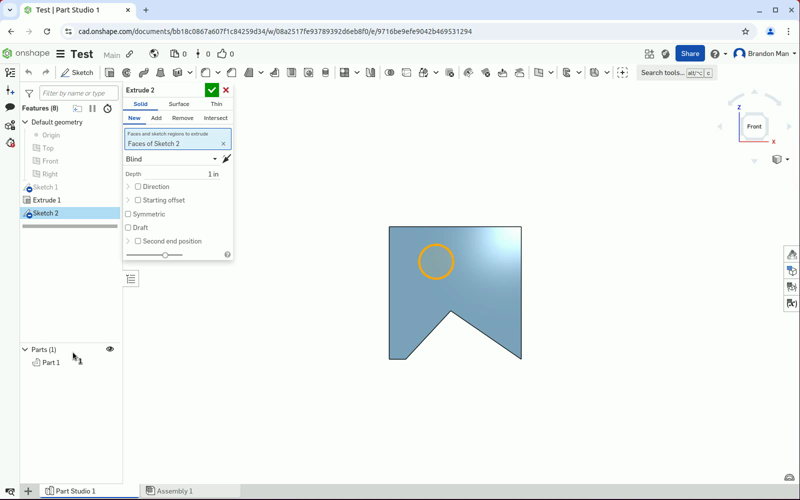
mouse_move(143, 106)
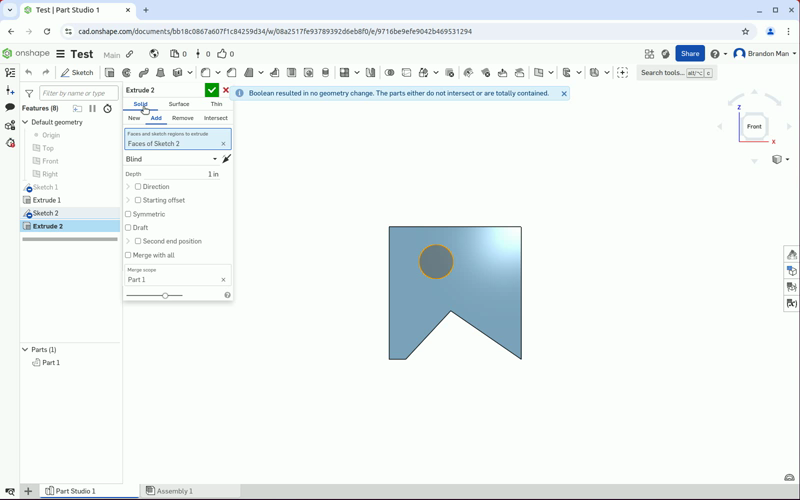
click(143, 106)
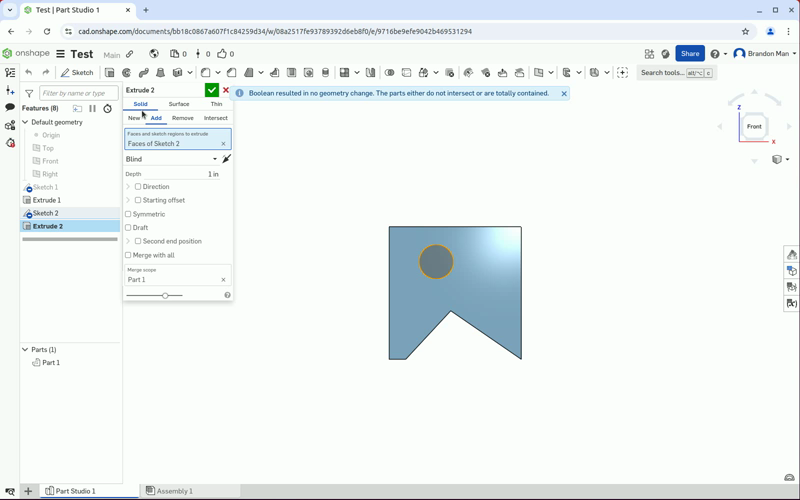
mouse_move(137, 120)
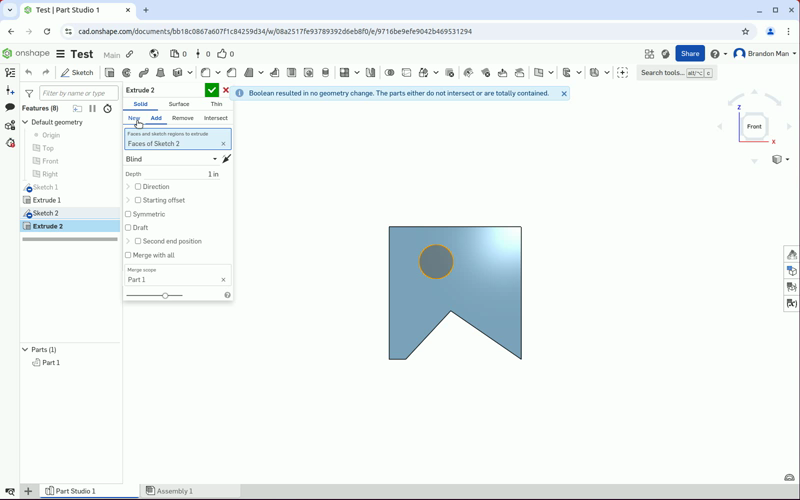
click(137, 120)
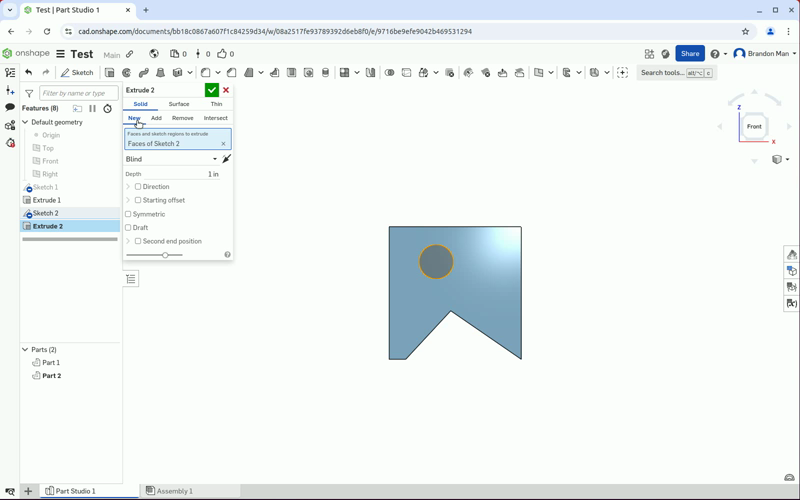
key(tab, 4)
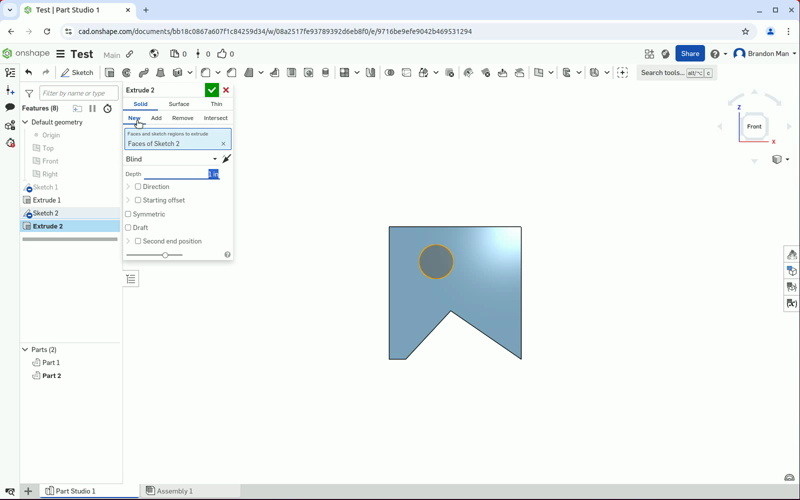
text(23.108)
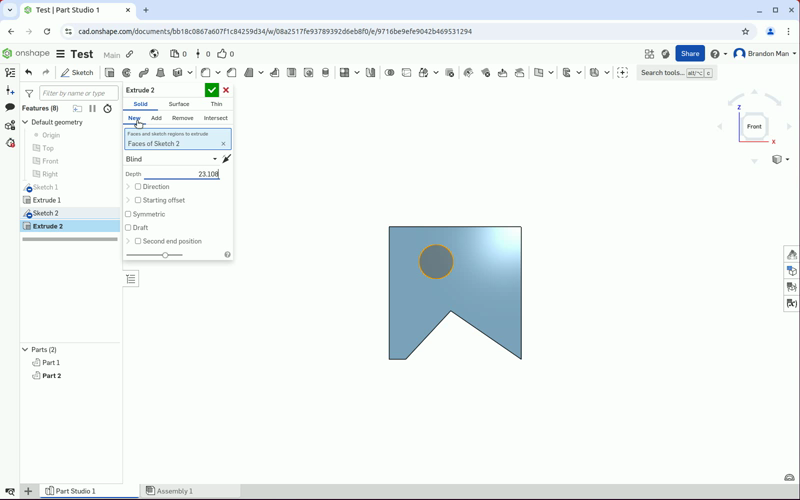
key(enter)
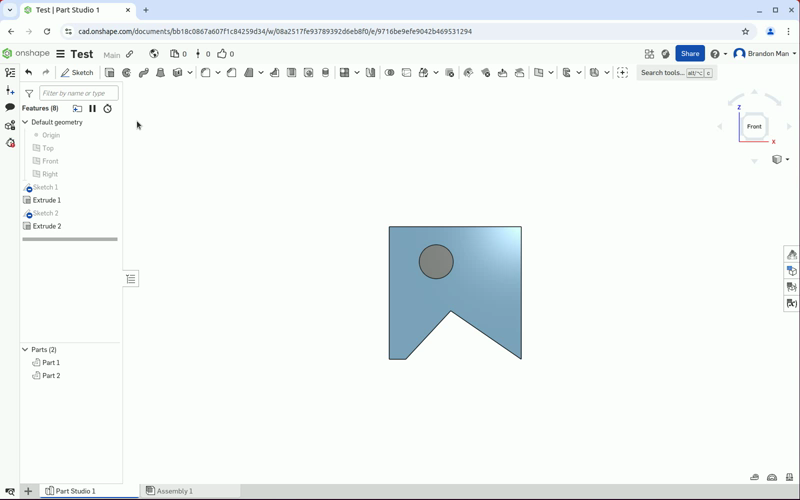
key(shift+h)
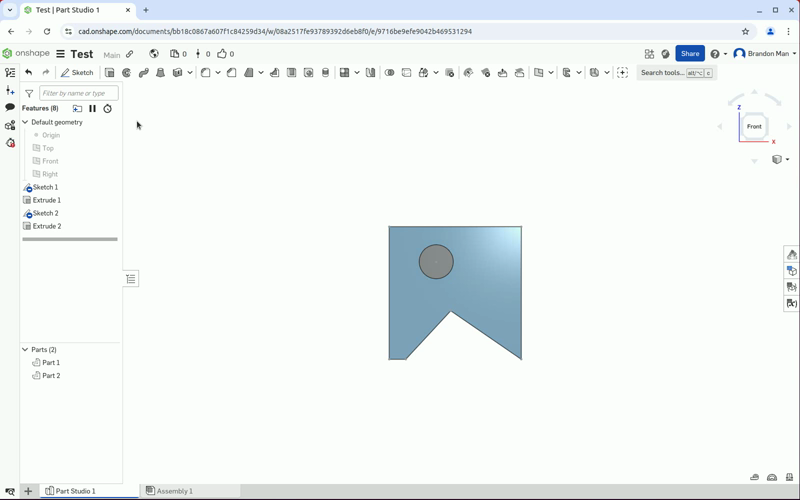
key(shift+h)
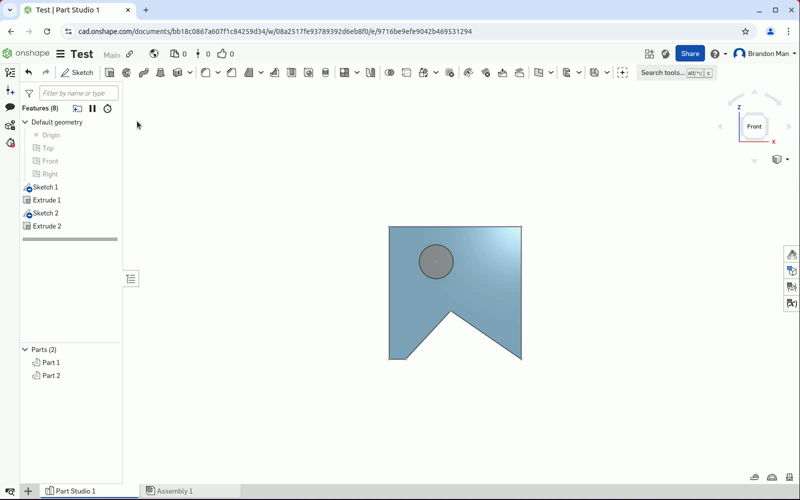
key(shift+7)
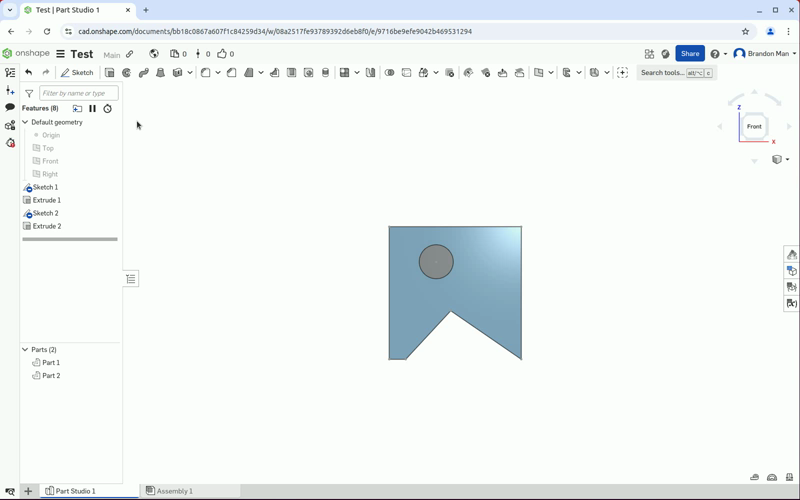
key(left, 2)
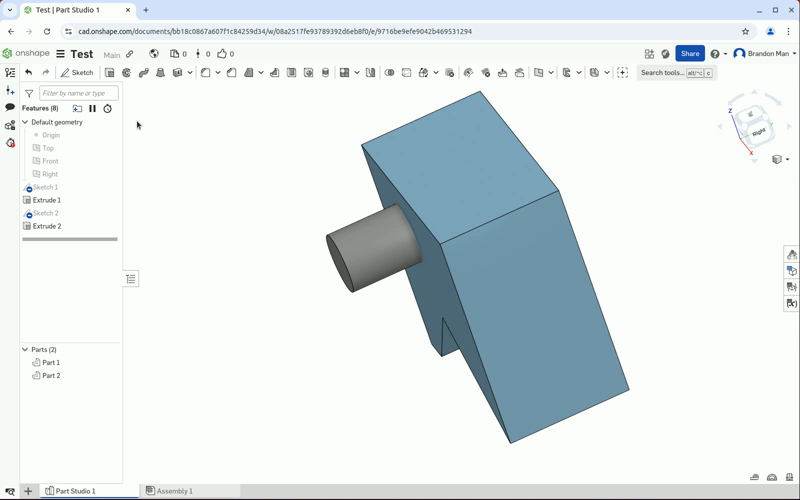
key(down, 2)
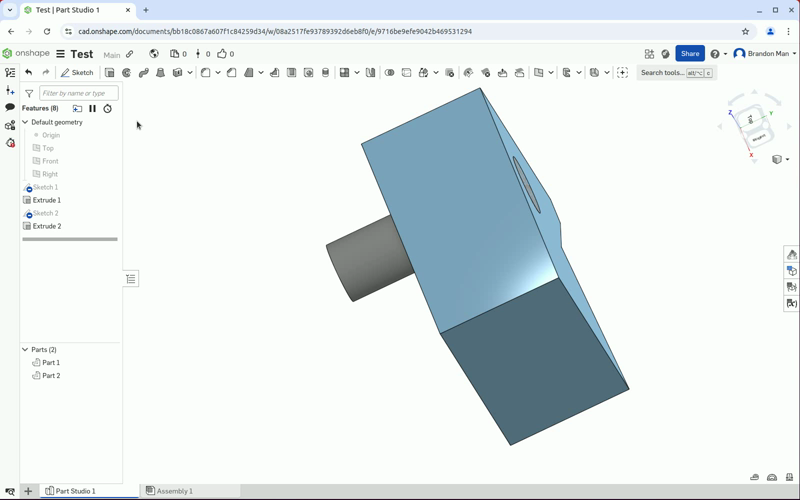
key(up, 2)
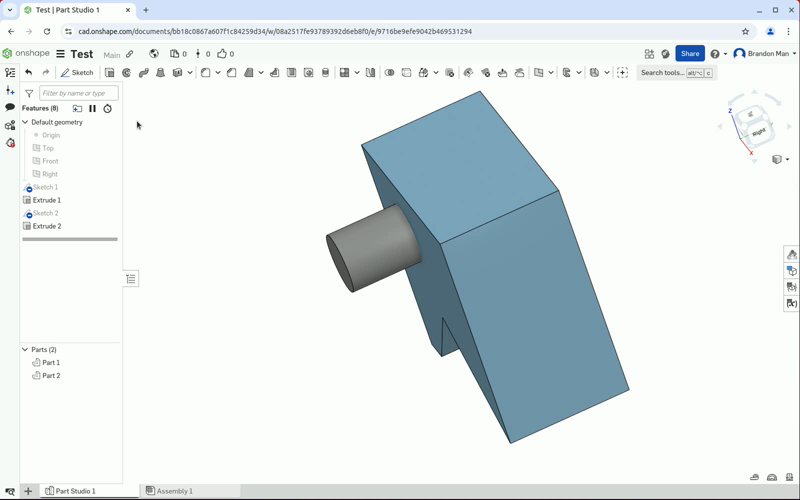
key(right, 2)
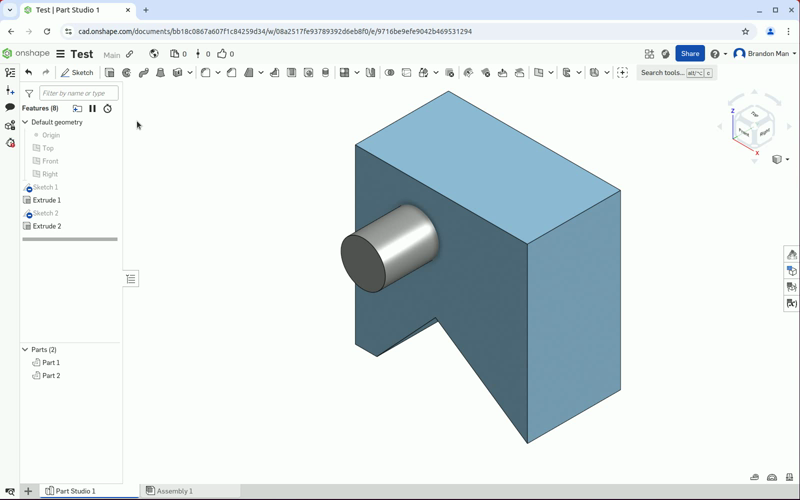
mouse_move(73, 189)
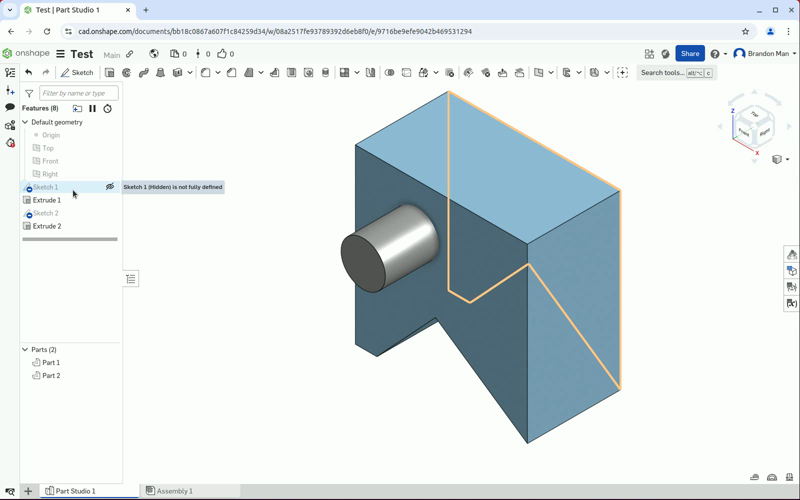
click(73, 189)